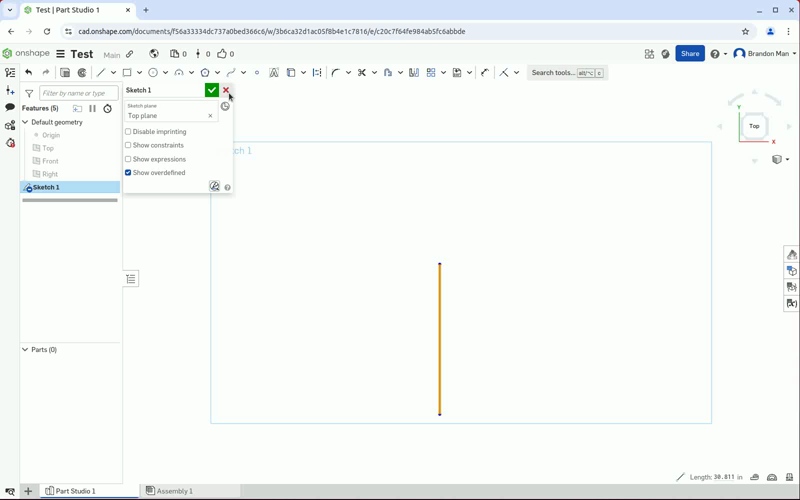
key(shift+h)
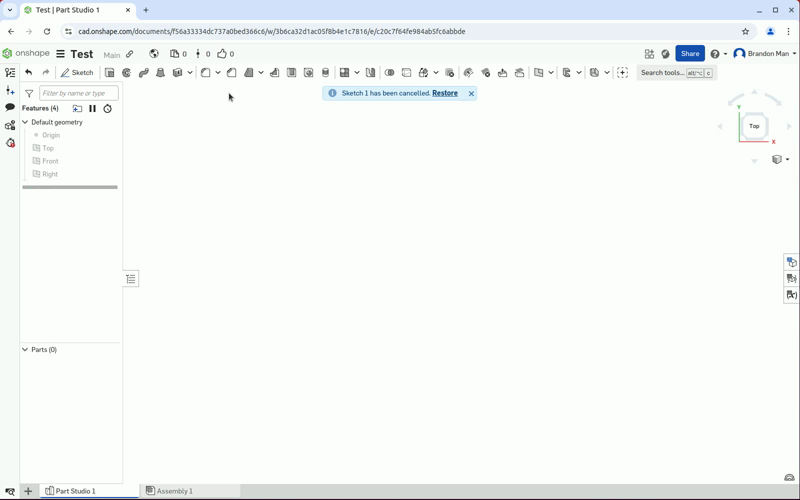
mouse_move(73, 352)
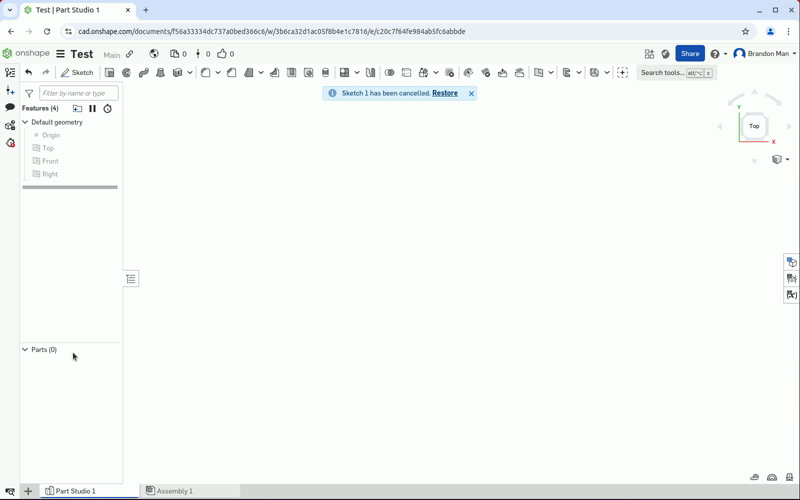
key(y)
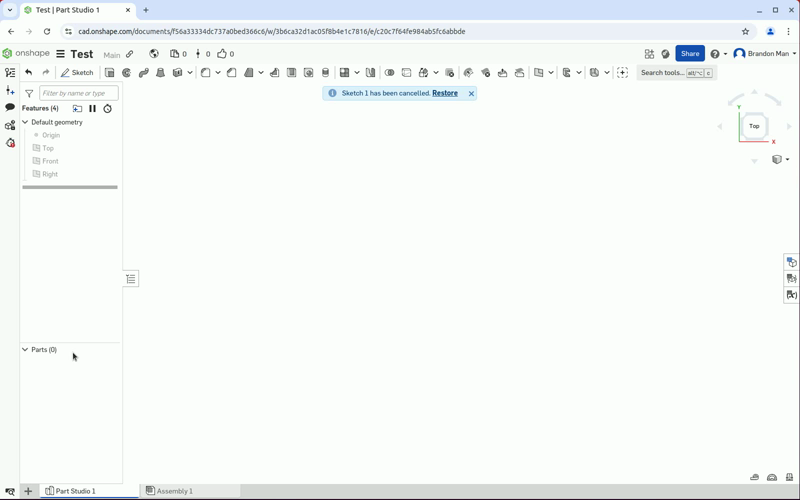
key(shift+p)
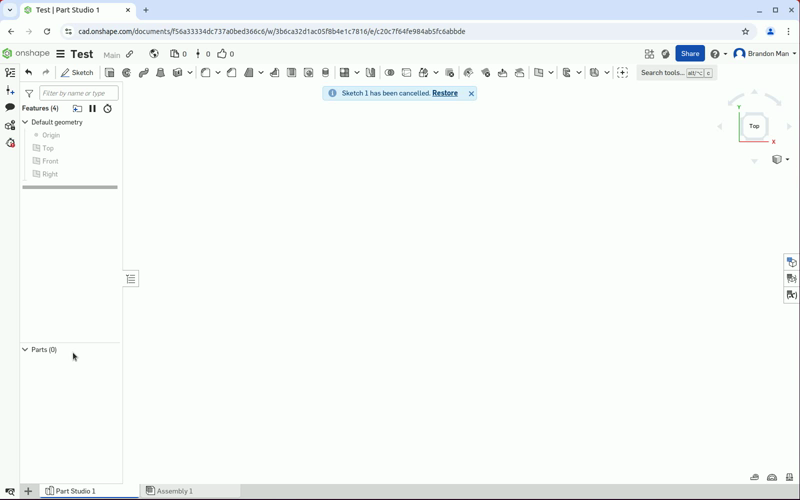
key(space)
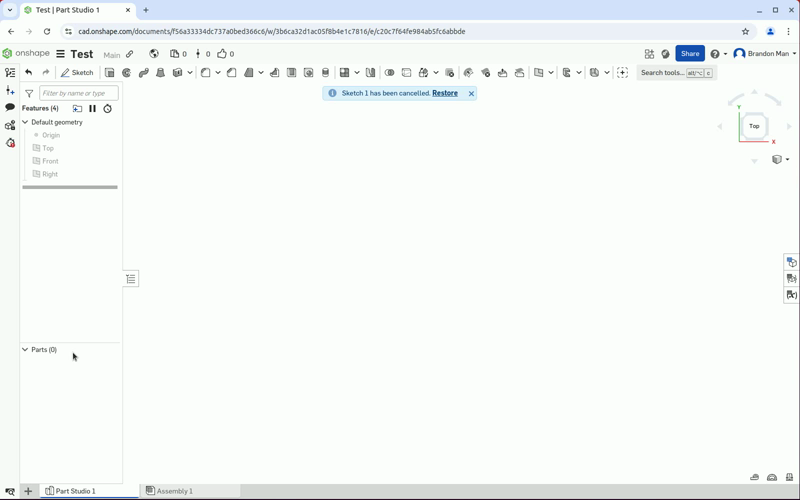
key_down(shift)
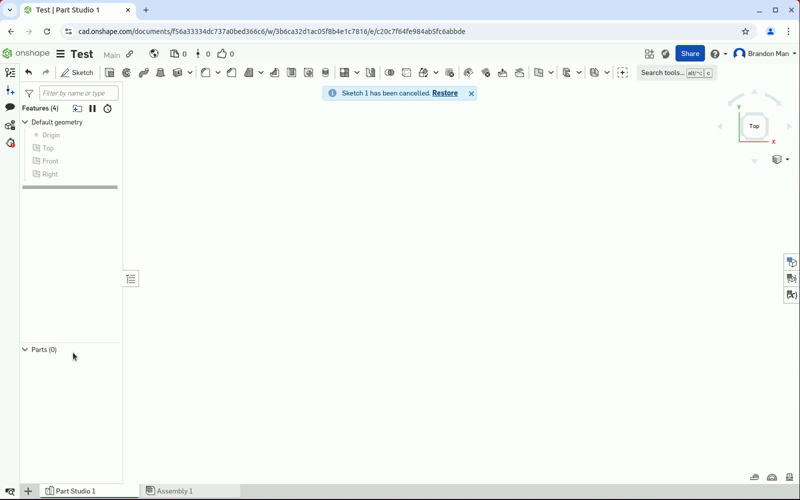
key(up)
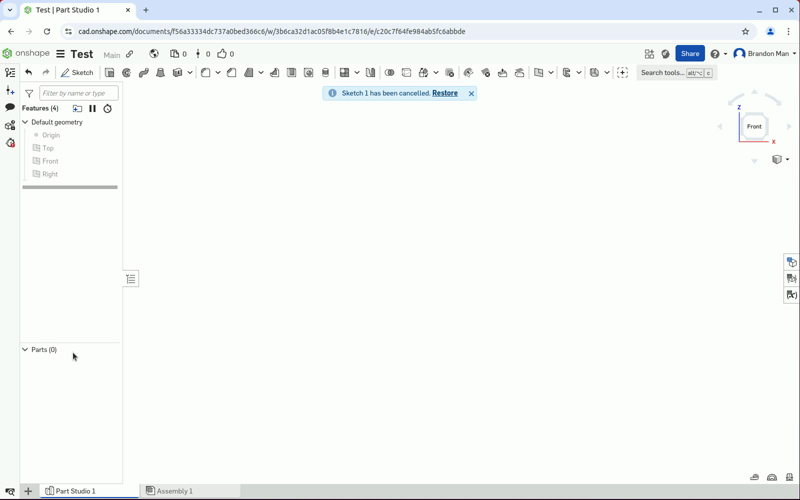
key_up(shift)
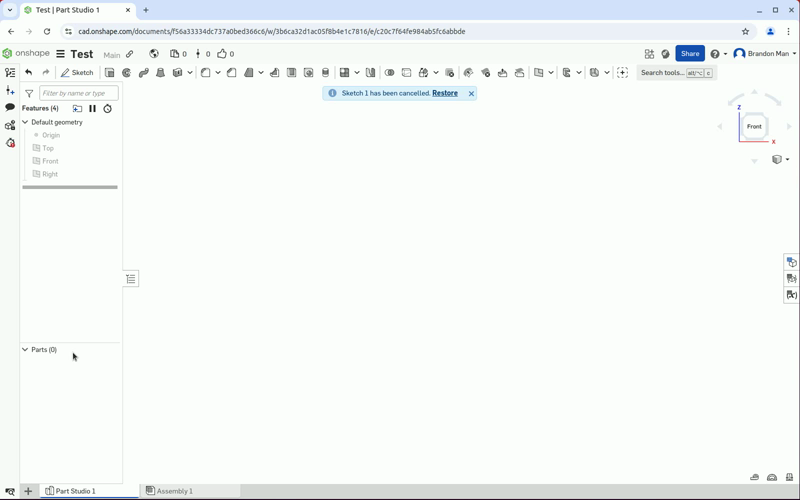
mouse_move(73, 352)
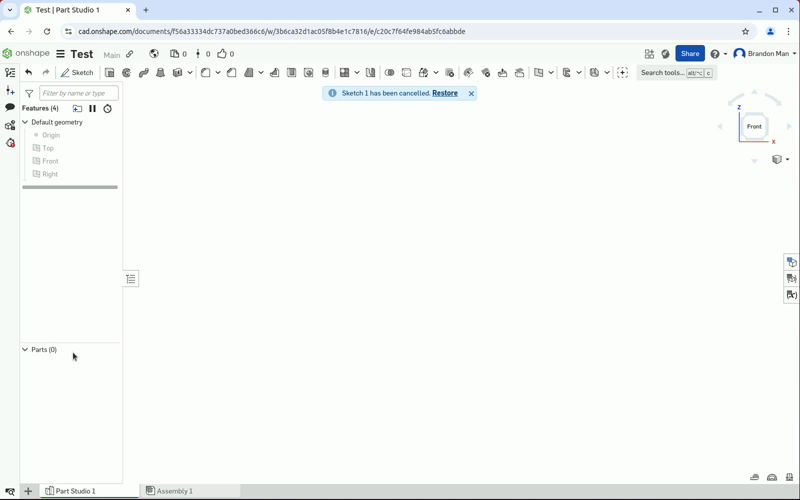
key(shift+y)
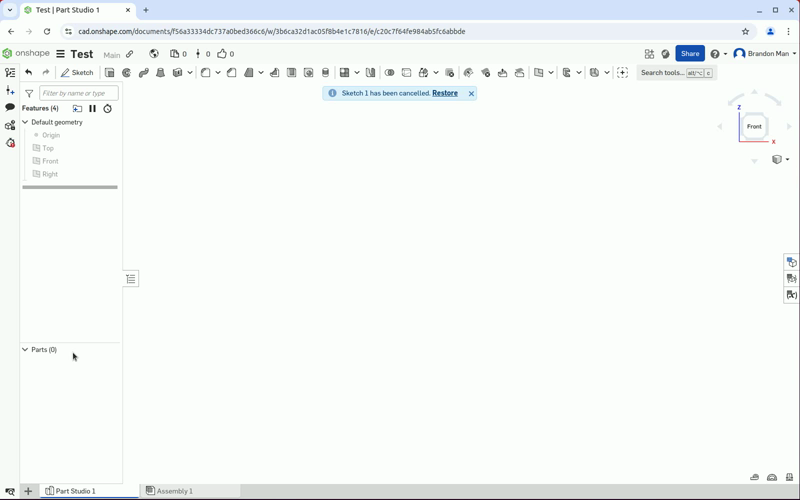
key(shift+s)
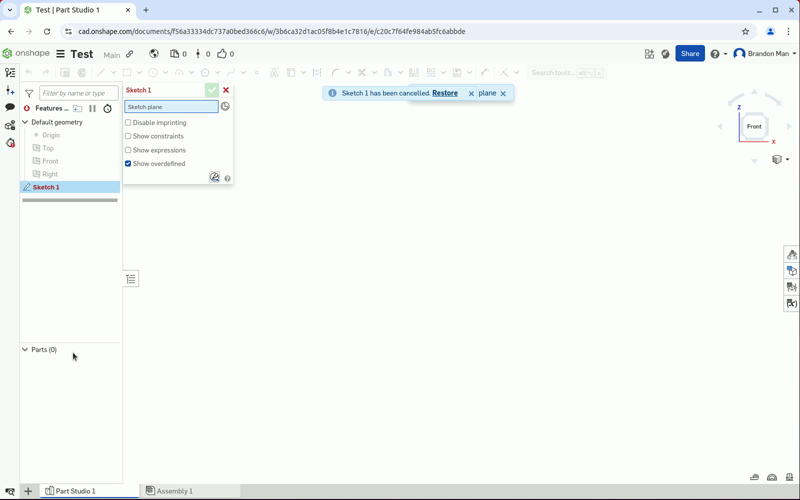
mouse_move(73, 163)
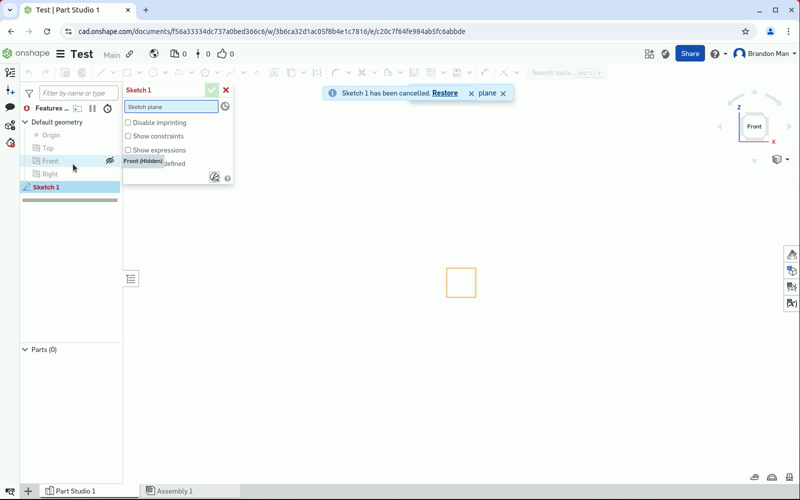
click(73, 163)
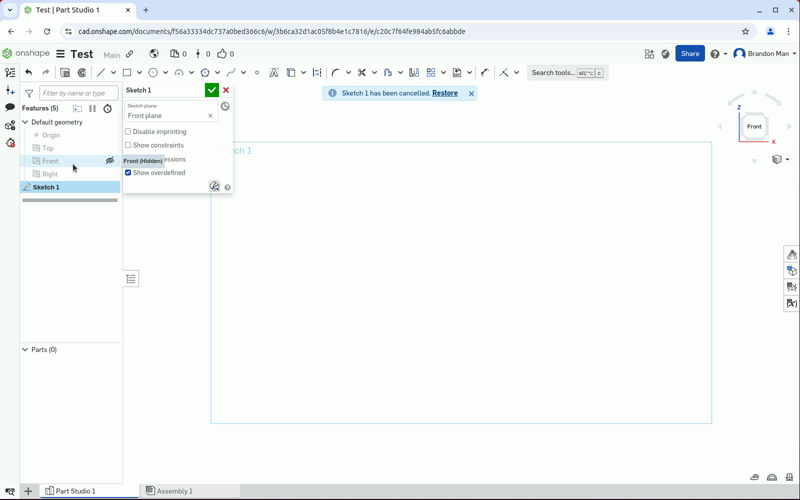
mouse_move(73, 352)
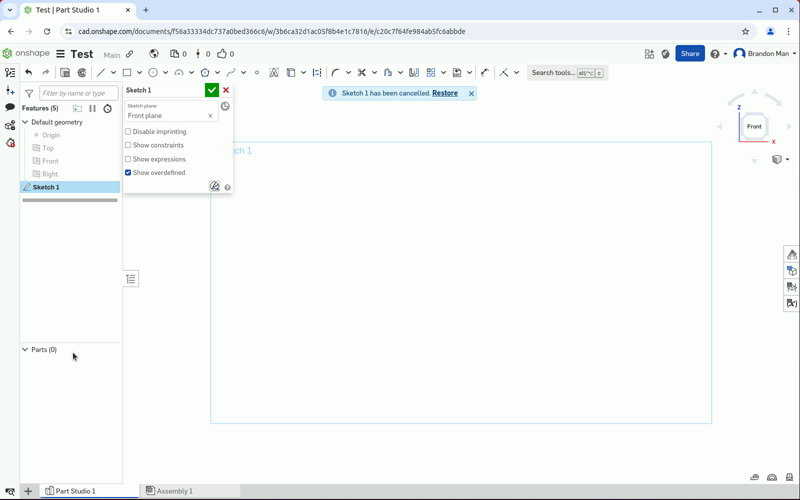
key(y)
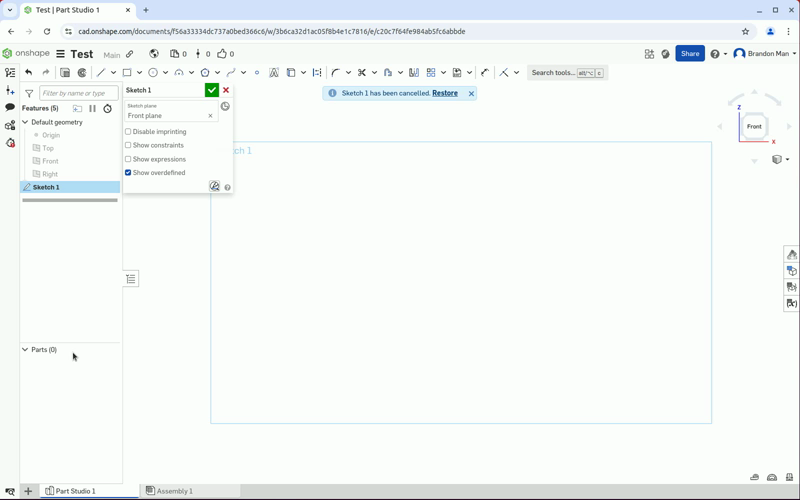
key(l)
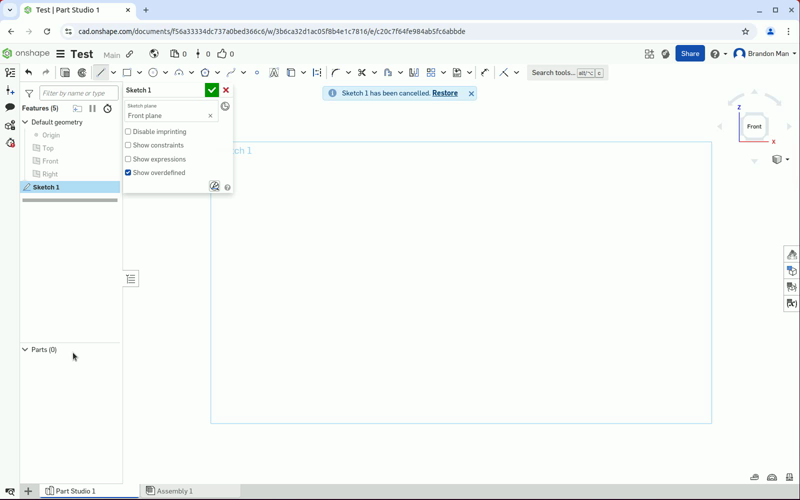
key_down(shift)
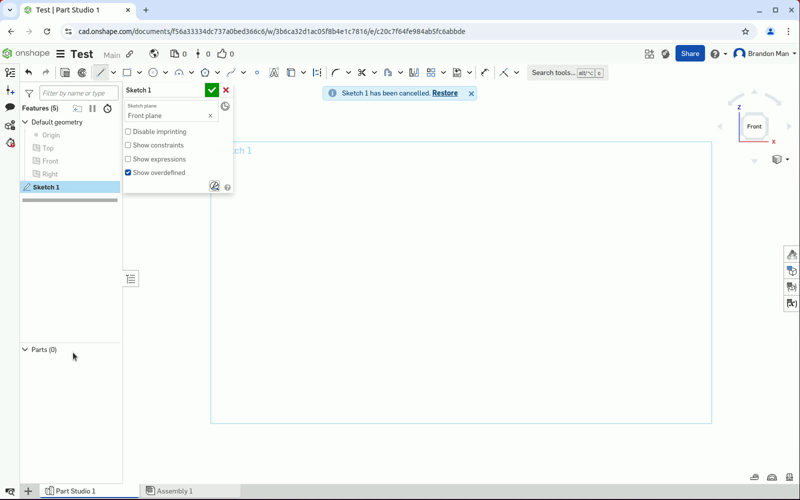
mouse_move(460, 282)
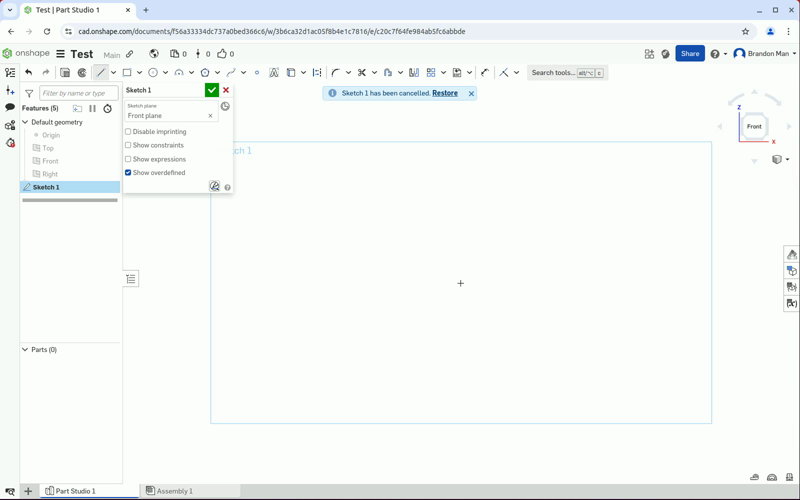
click(460, 282)
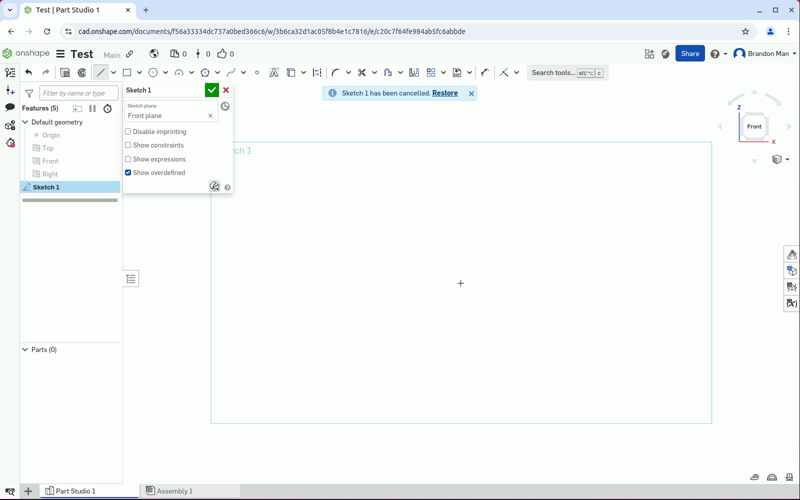
key_up(shift)
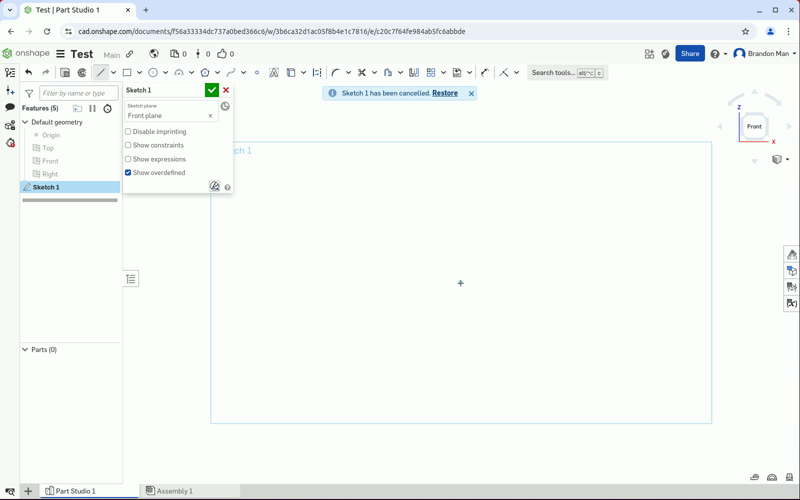
key_down(shift)
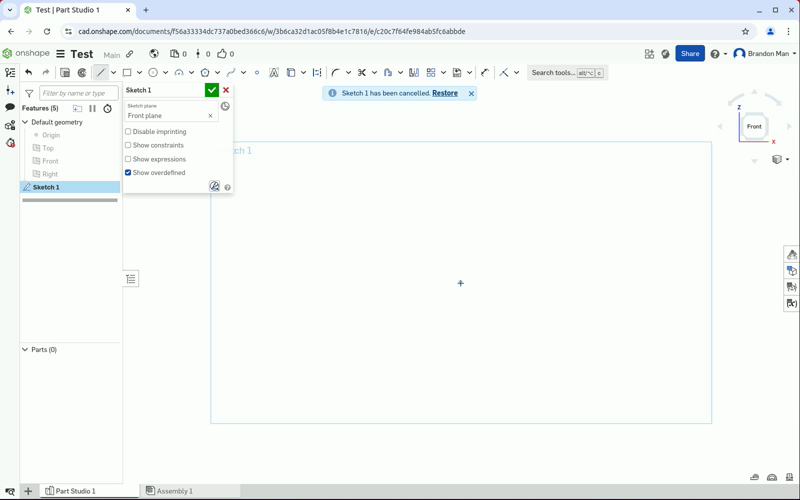
mouse_move(573, 282)
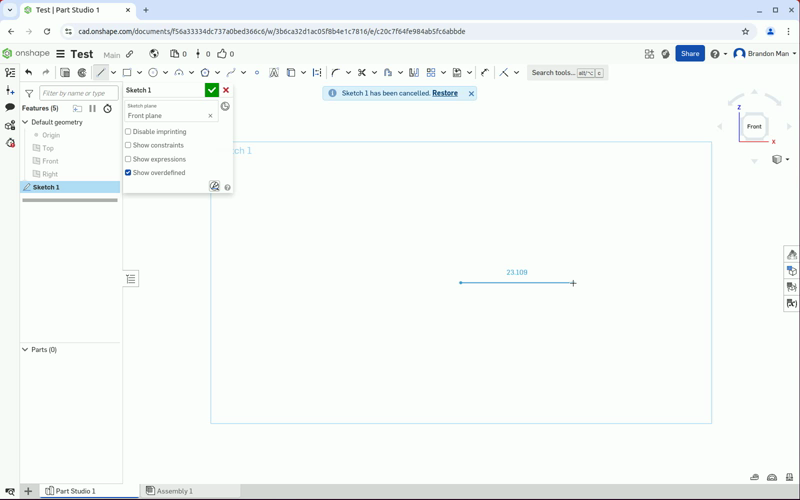
click(573, 282)
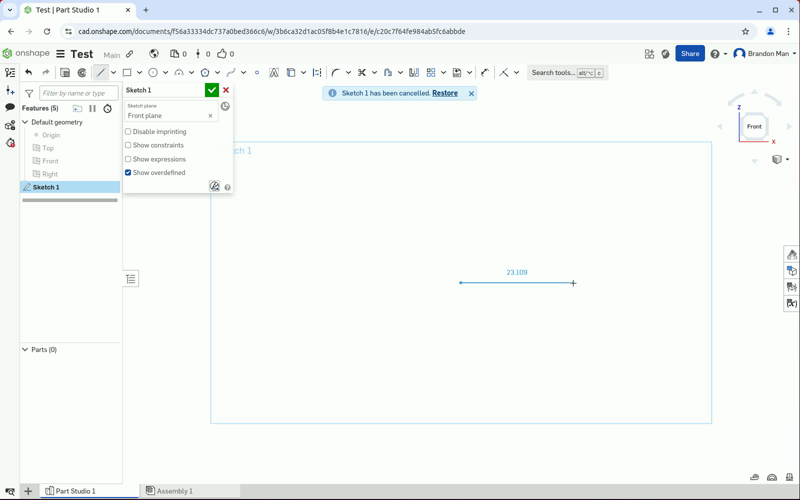
key_up(shift)
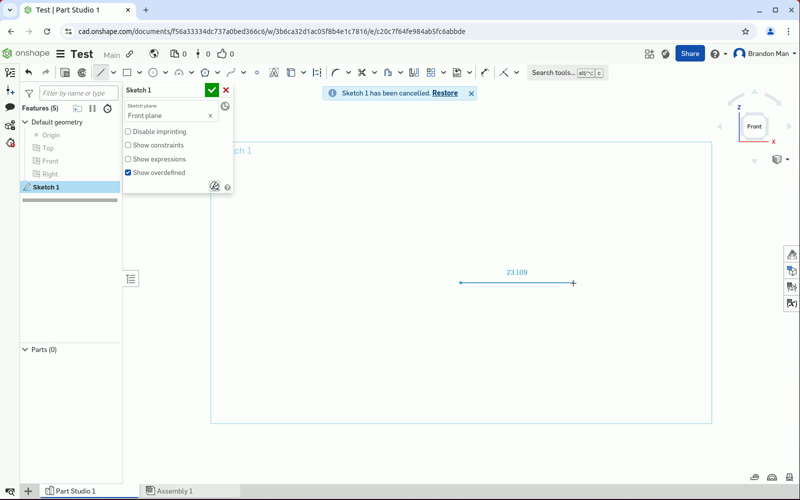
key_down(shift)
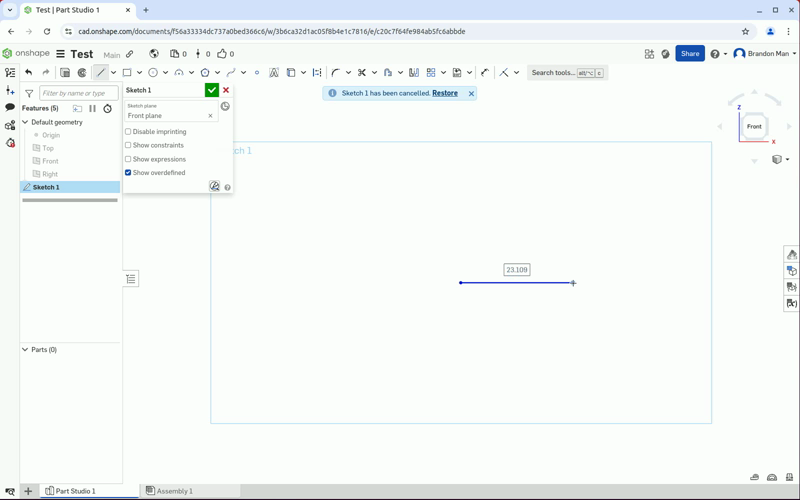
mouse_move(573, 220)
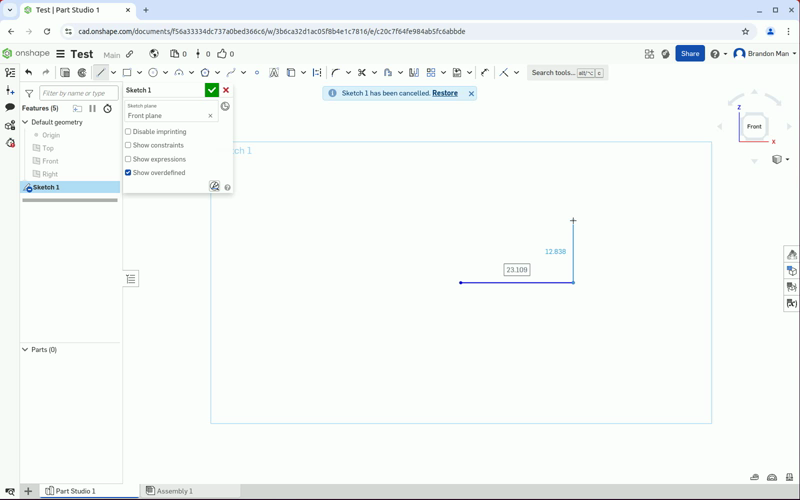
click(573, 220)
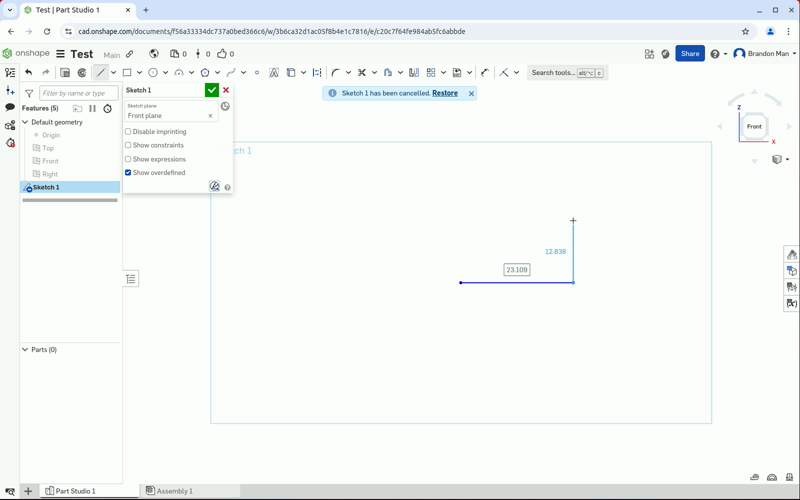
key_up(shift)
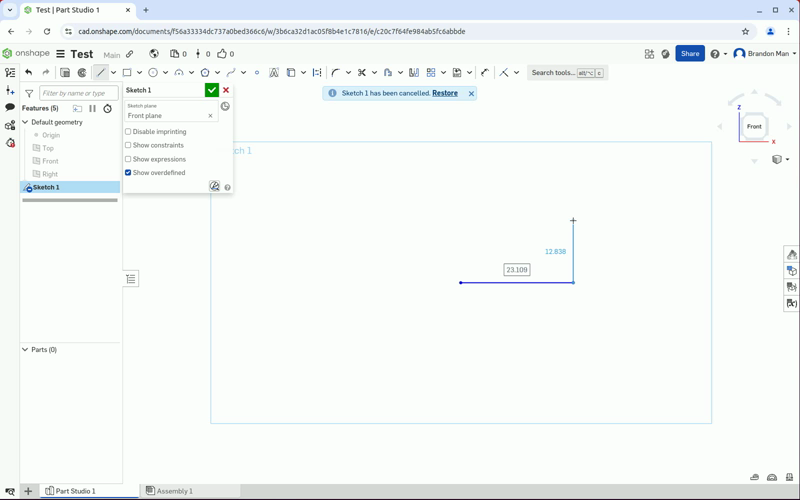
key_down(shift)
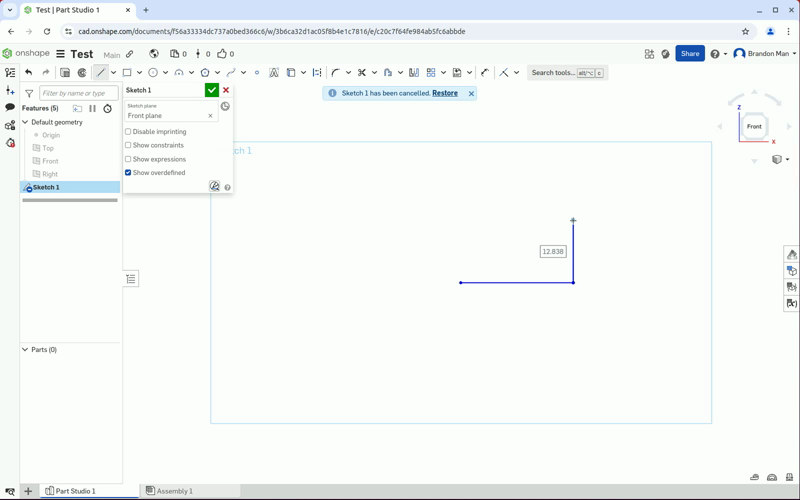
mouse_move(589, 220)
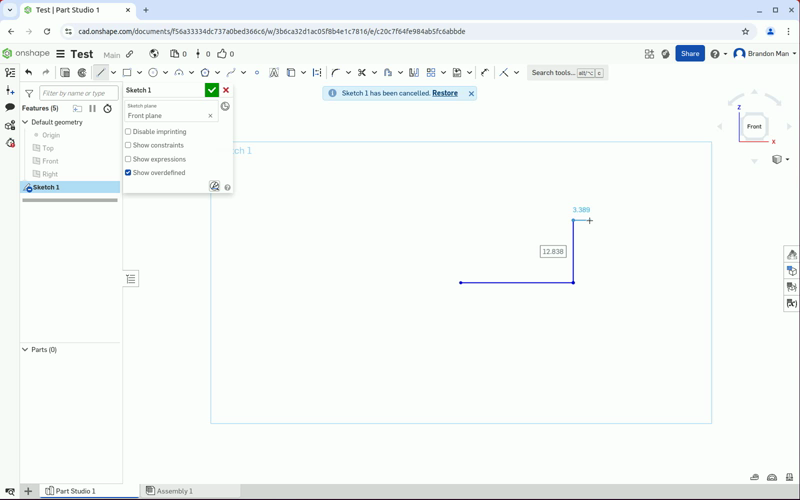
mouse_move(543, 220)
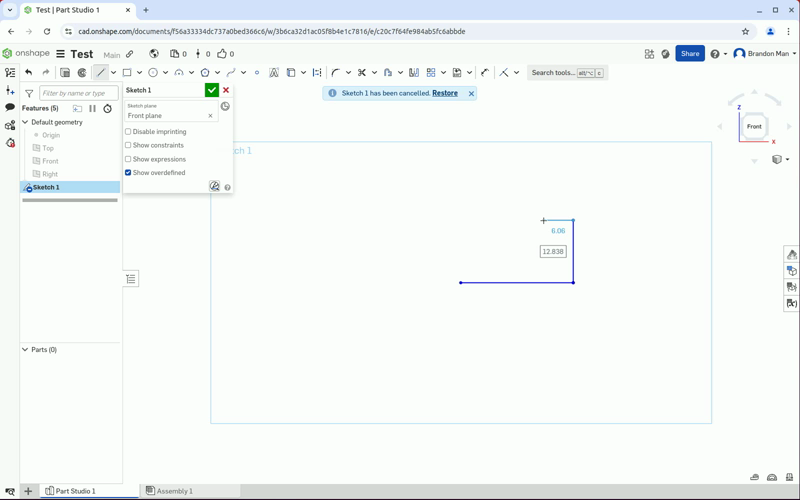
click(543, 220)
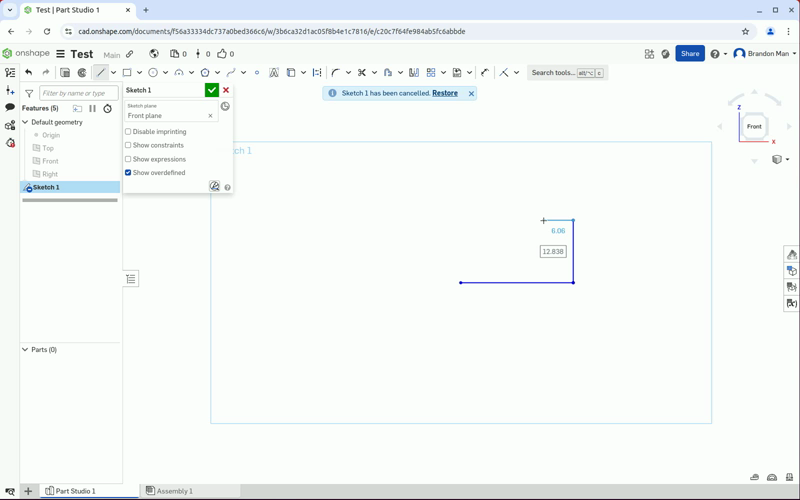
key_up(shift)
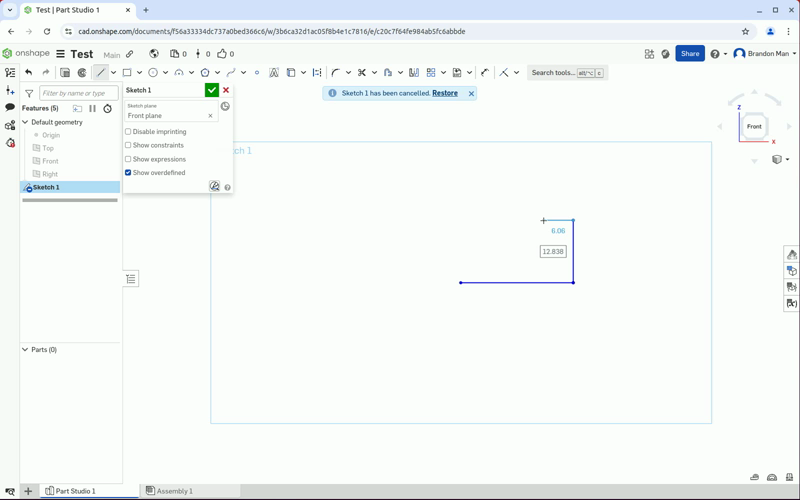
key_down(shift)
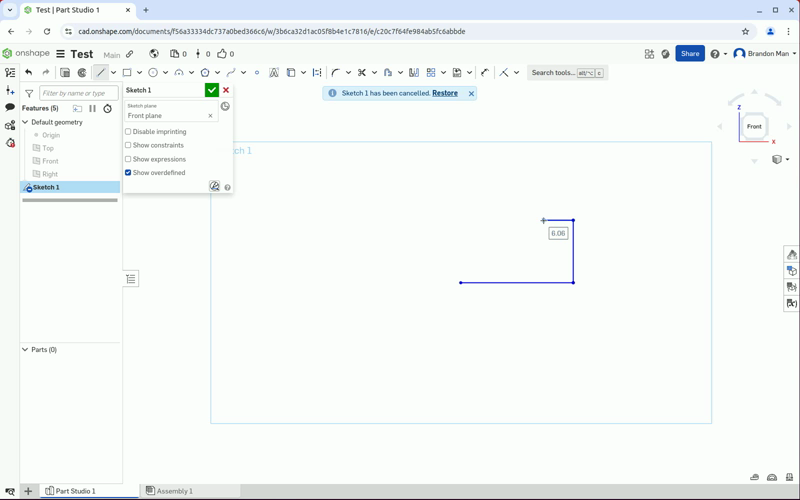
mouse_move(573, 220)
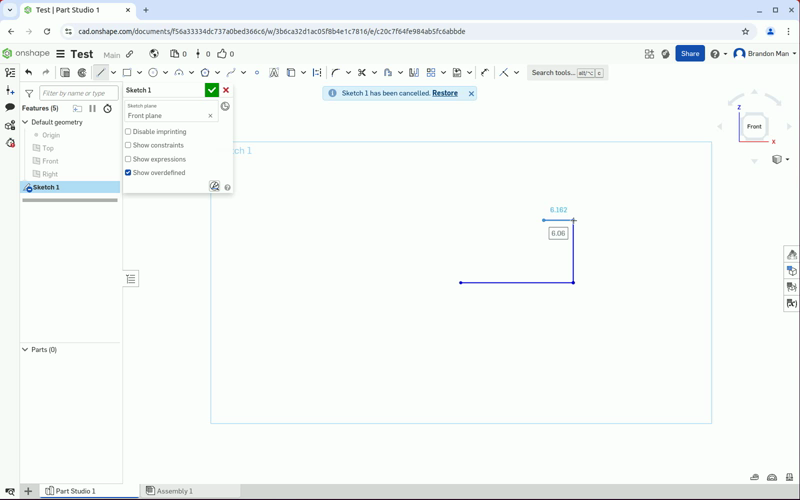
mouse_move(543, 261)
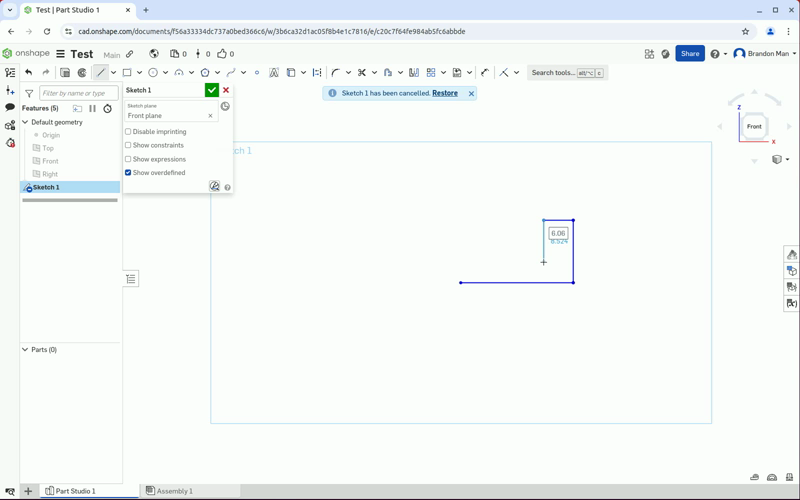
click(543, 261)
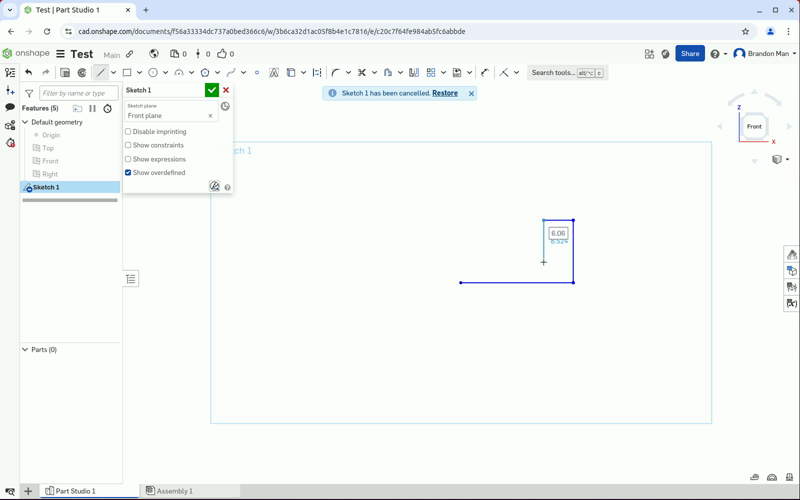
key_up(shift)
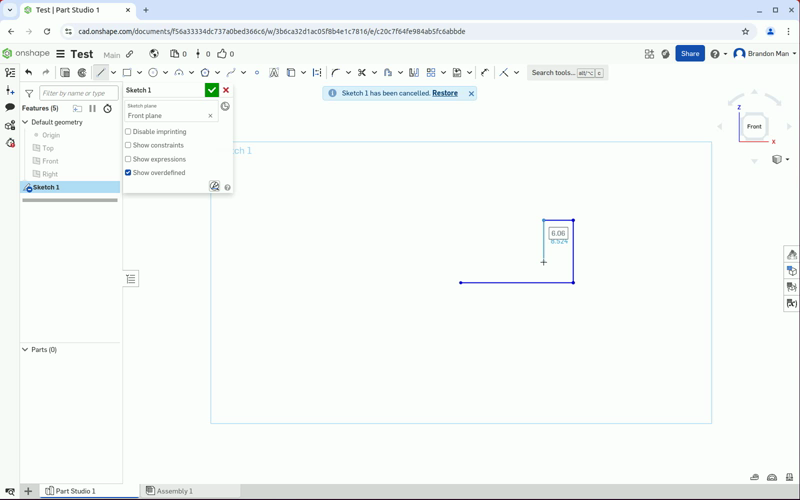
key_down(shift)
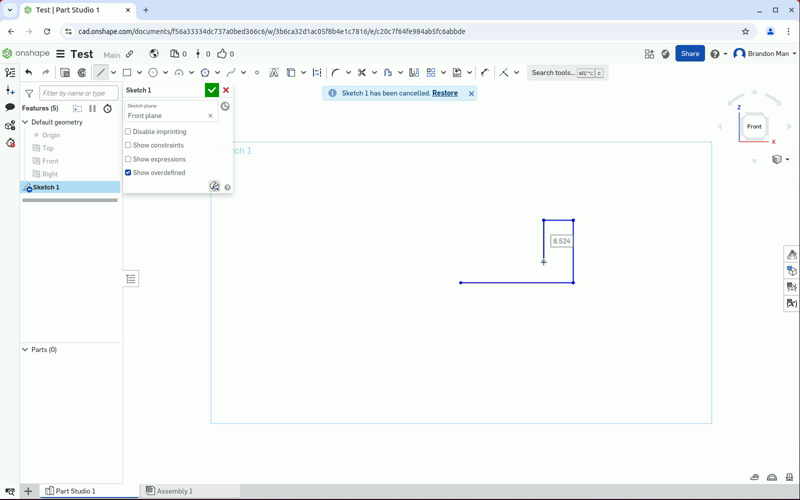
mouse_move(573, 261)
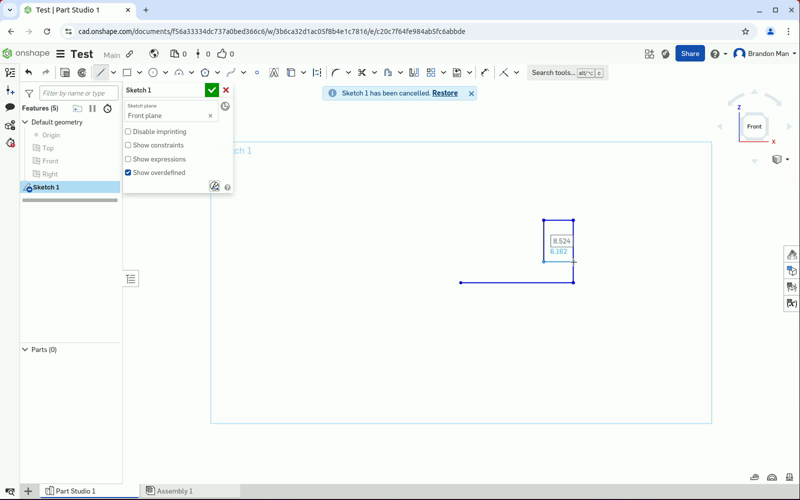
mouse_move(490, 261)
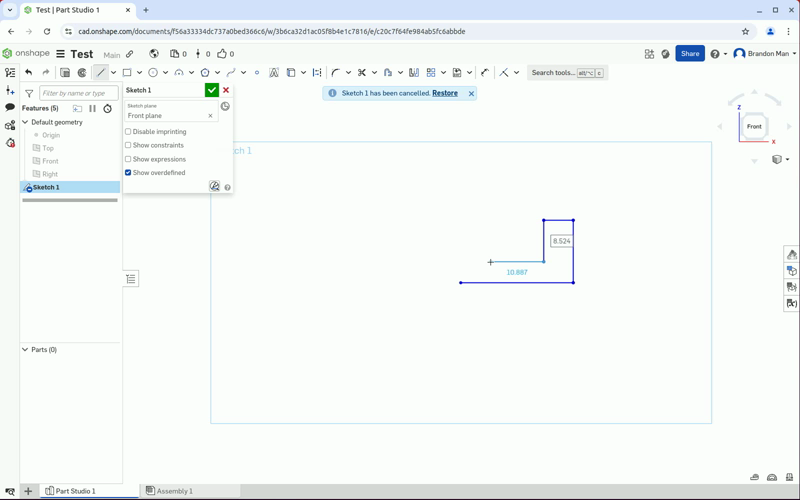
click(490, 261)
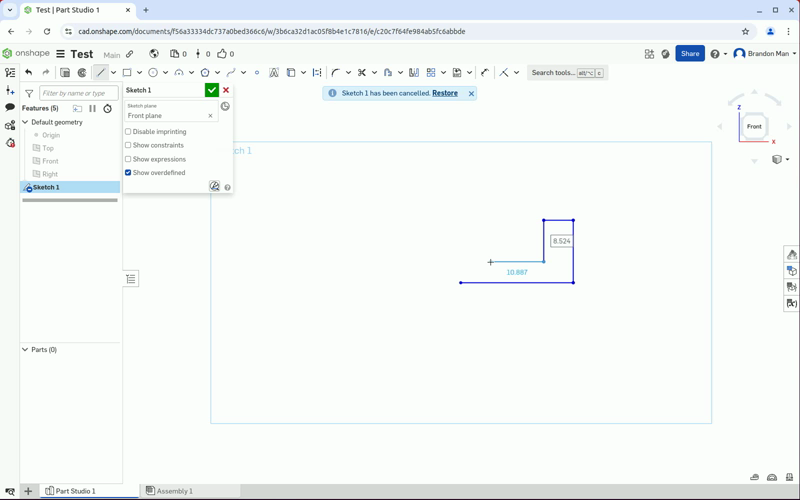
key_up(shift)
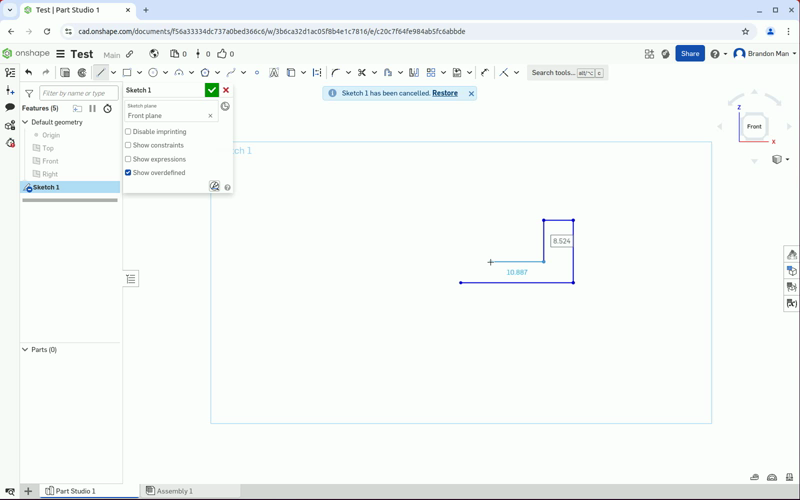
key_down(shift)
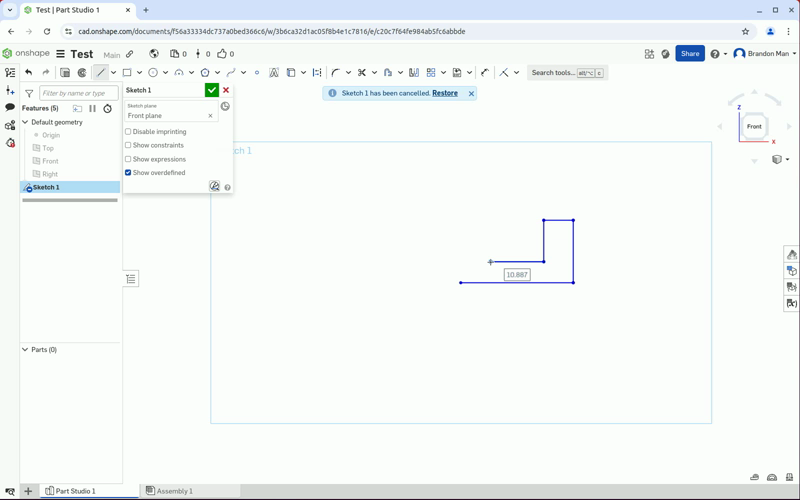
mouse_move(520, 261)
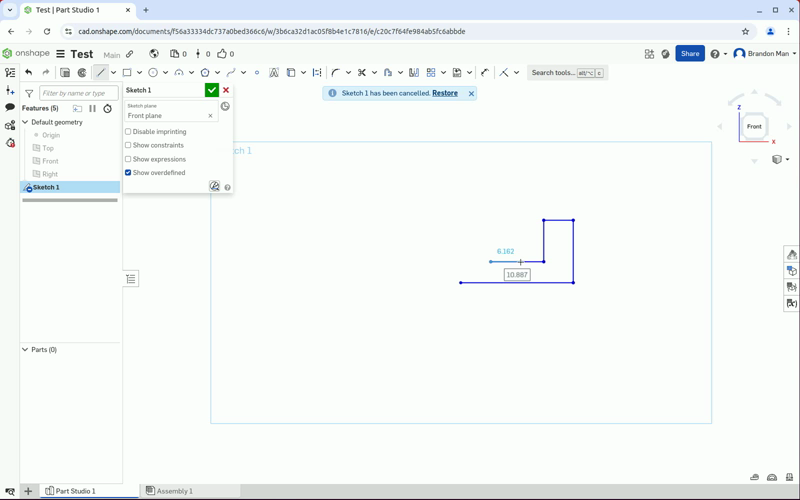
mouse_move(490, 220)
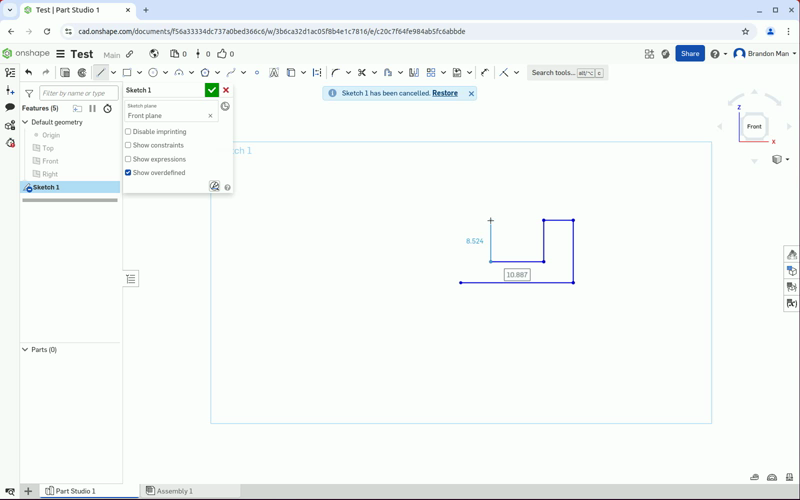
click(490, 220)
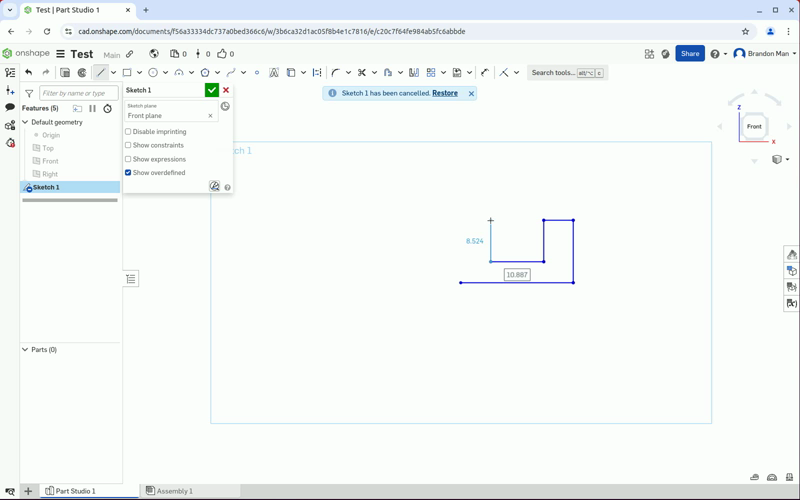
key_up(shift)
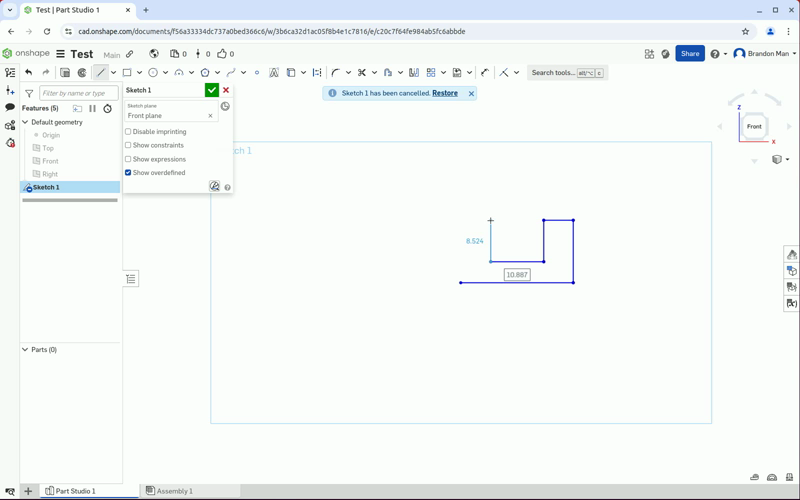
key_down(shift)
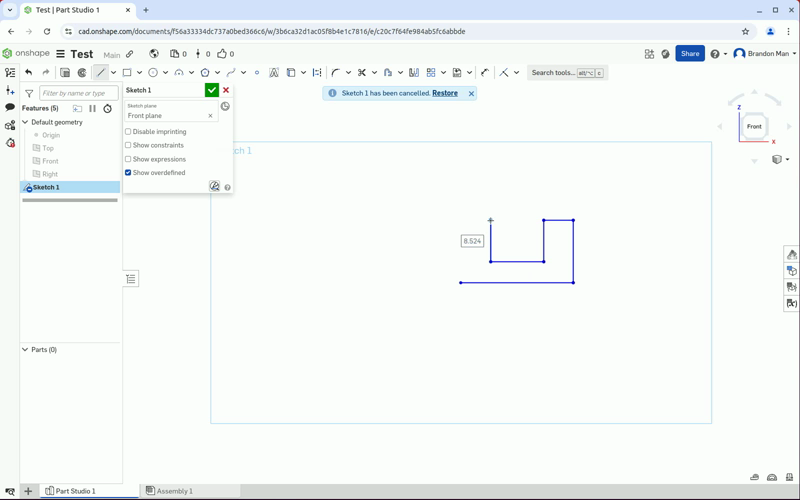
mouse_move(520, 220)
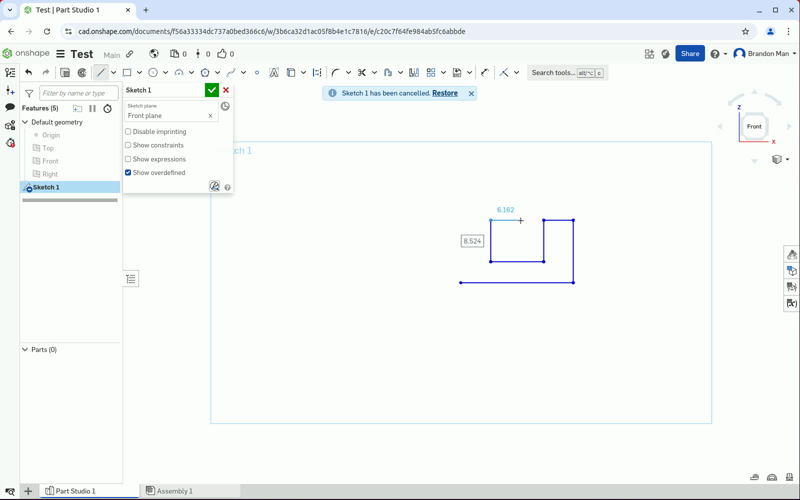
mouse_move(460, 220)
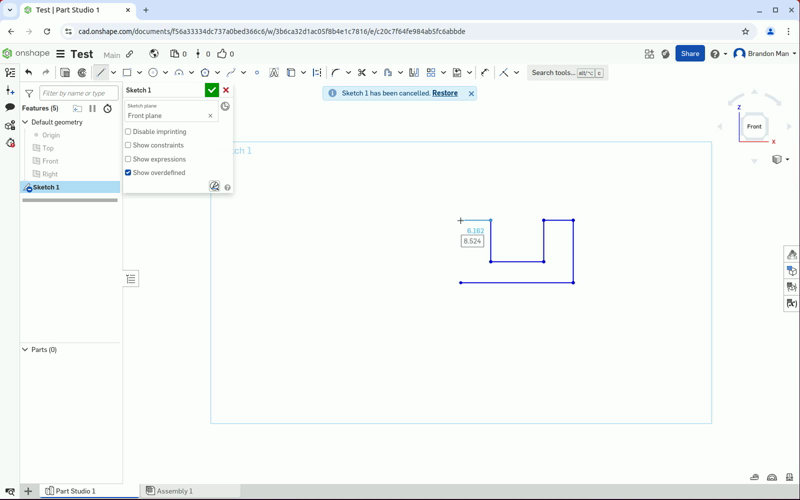
click(460, 220)
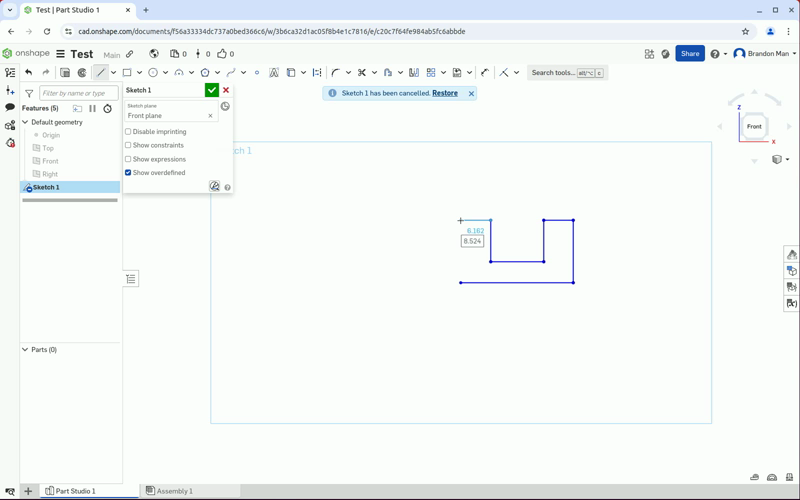
key_up(shift)
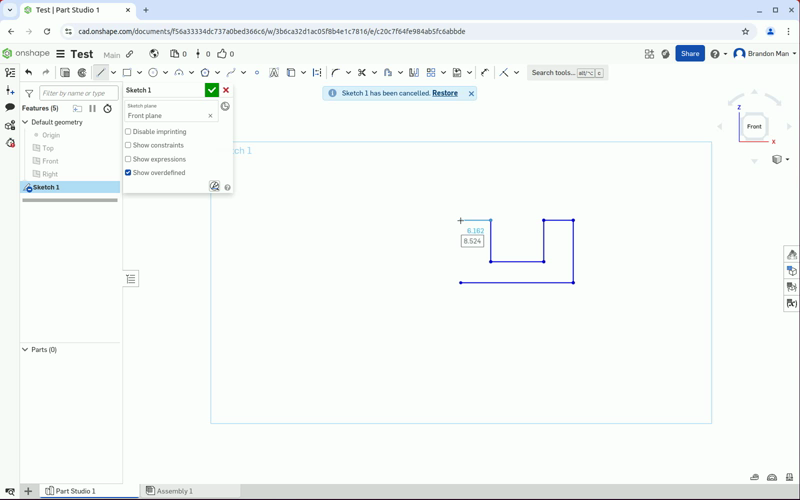
key_down(shift)
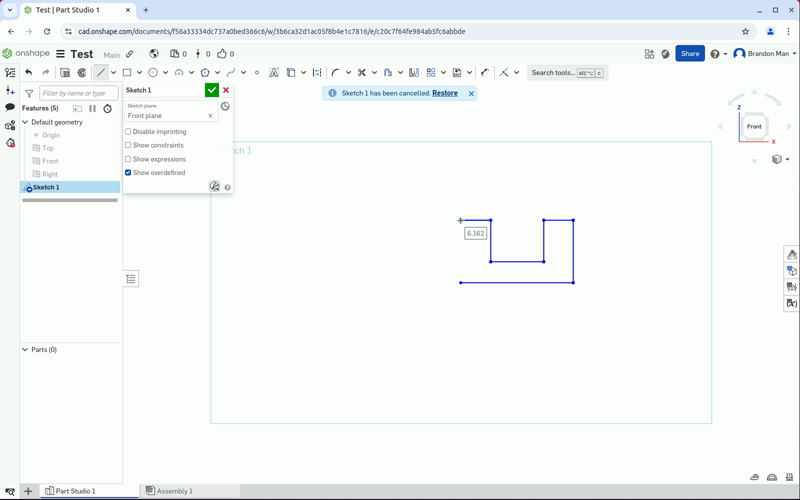
mouse_move(460, 282)
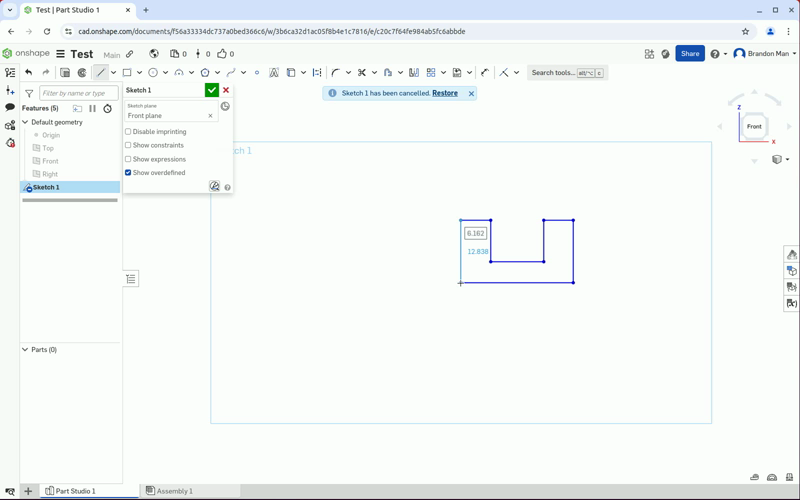
key_up(shift)
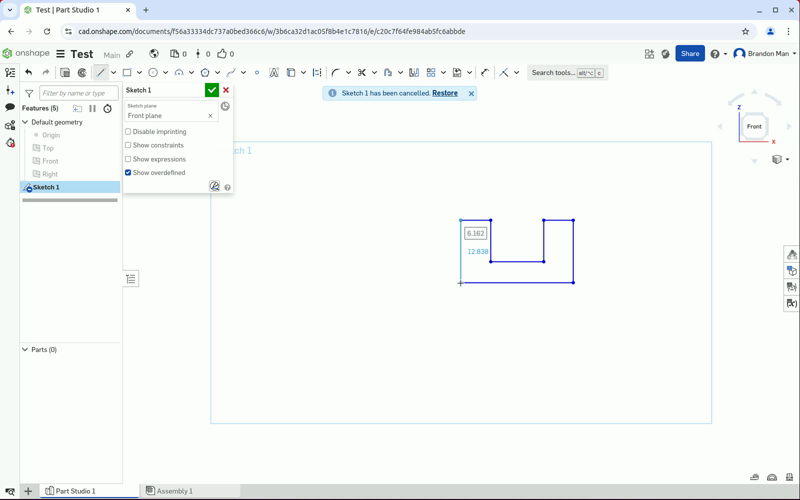
click(460, 282)
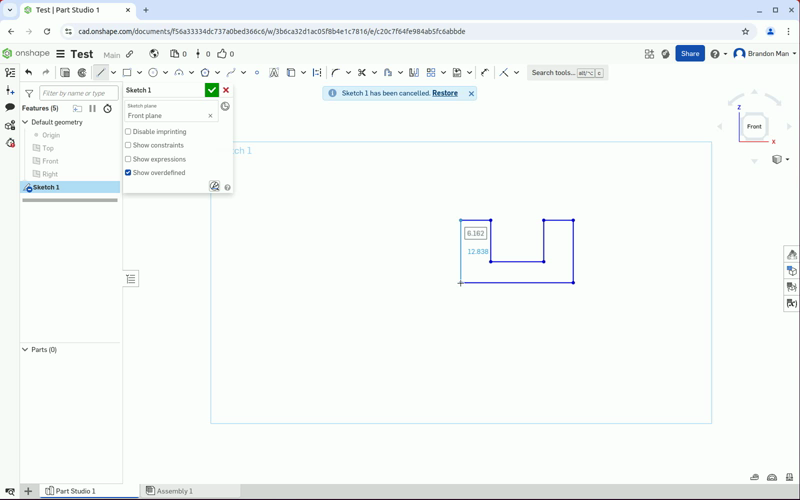
key(esc)
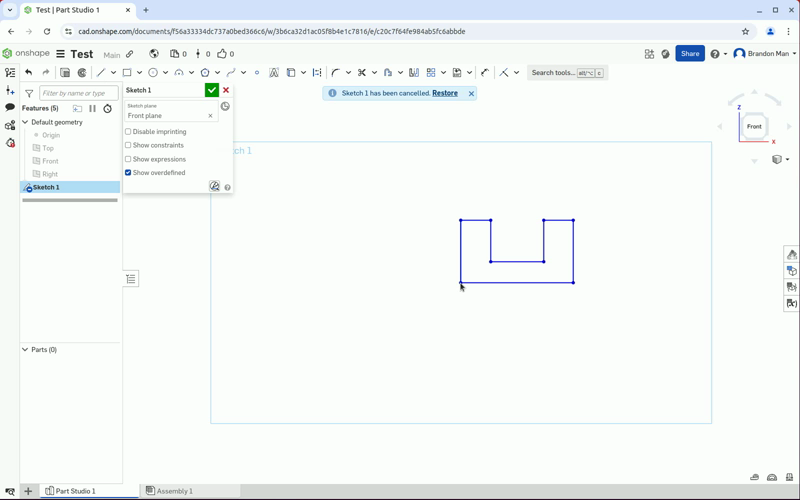
mouse_move(549, 266)
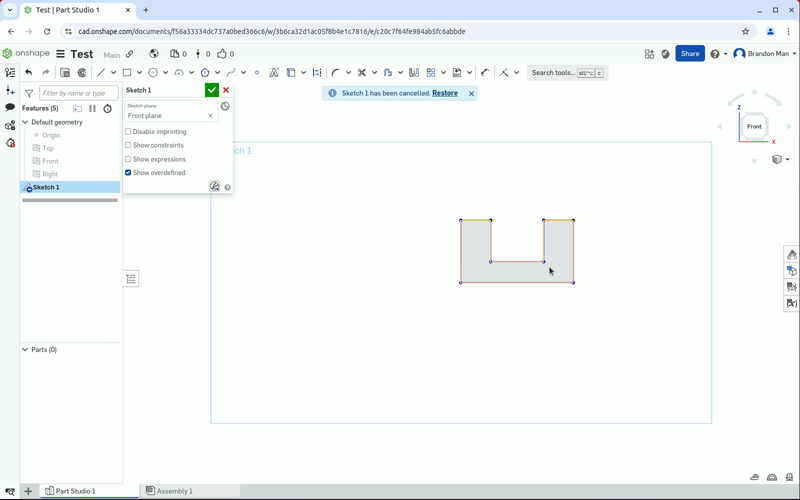
click(549, 266)
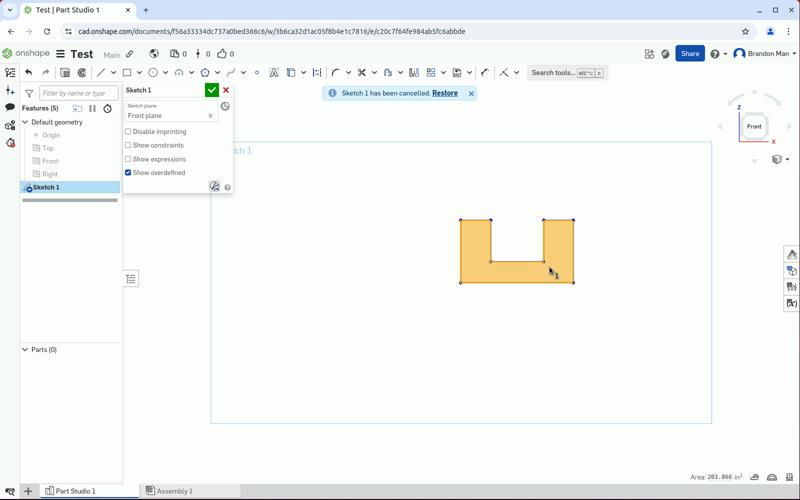
mouse_move(73, 352)
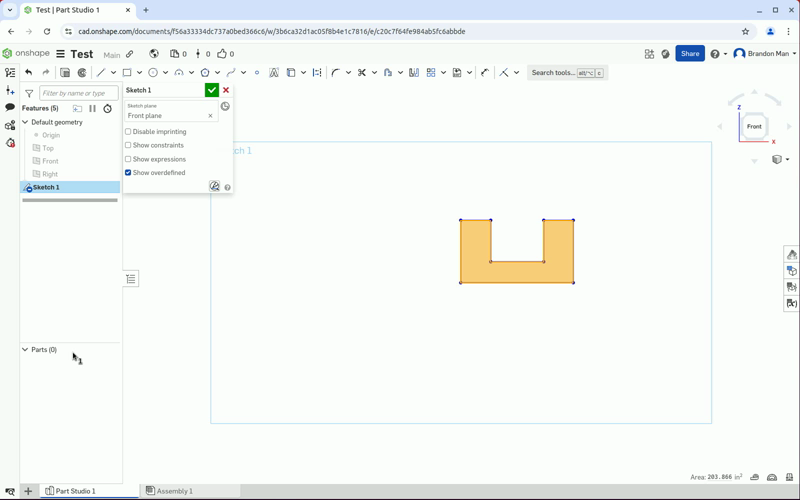
key(shift+y)
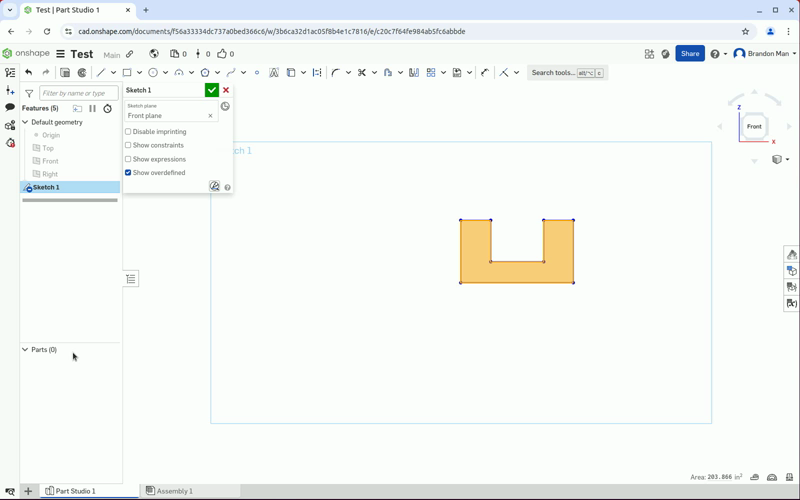
key(shift+e)
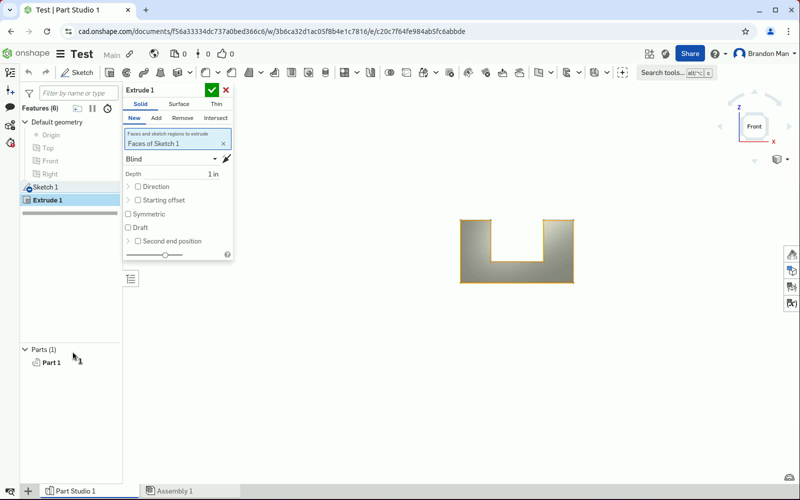
mouse_move(143, 106)
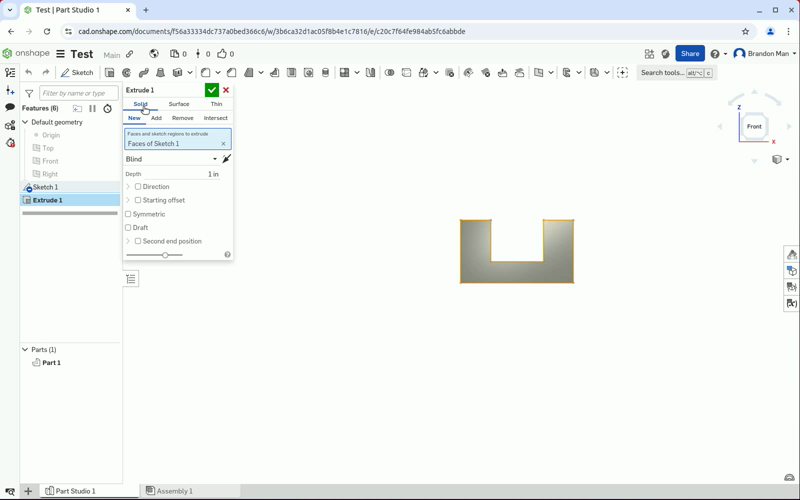
click(143, 106)
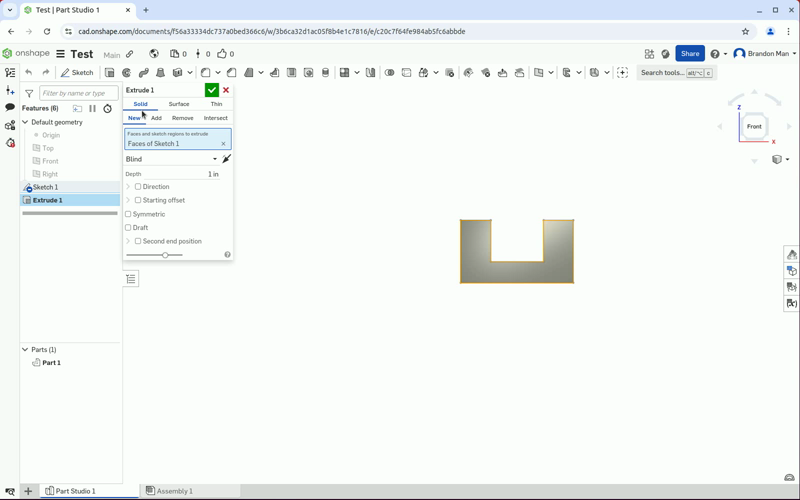
mouse_move(137, 120)
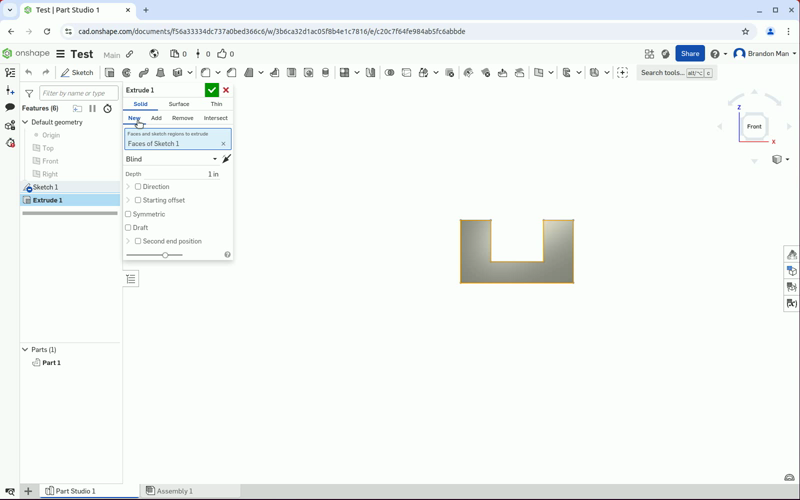
click(137, 120)
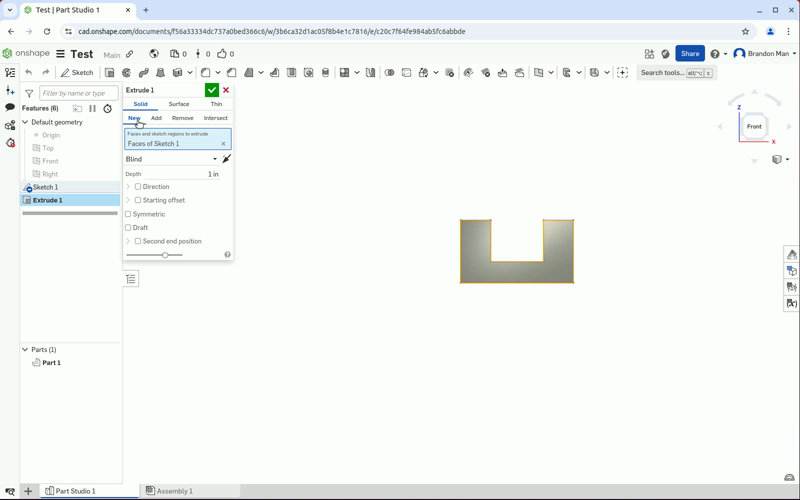
key(tab, 4)
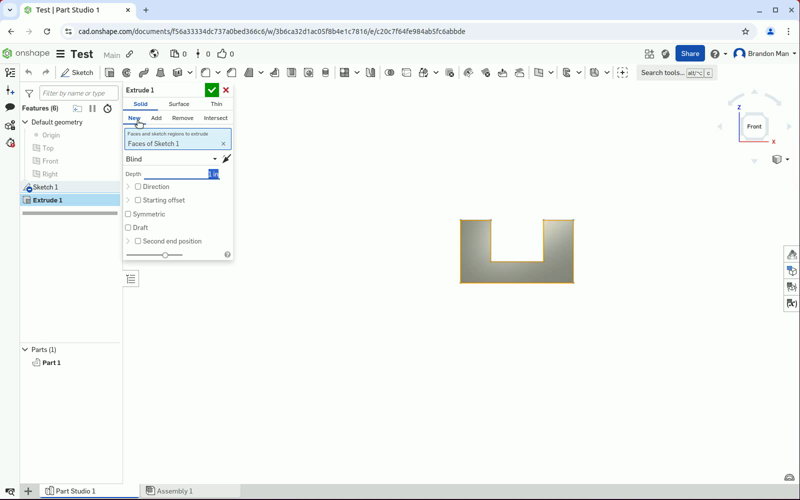
text(17.572)
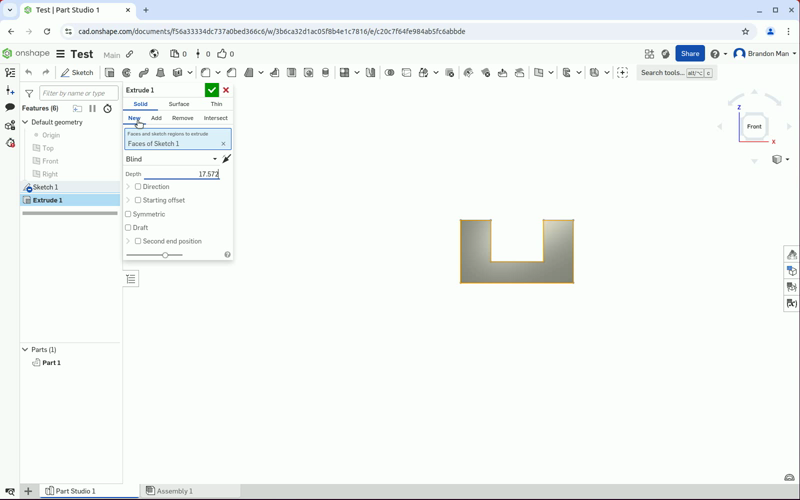
key(enter)
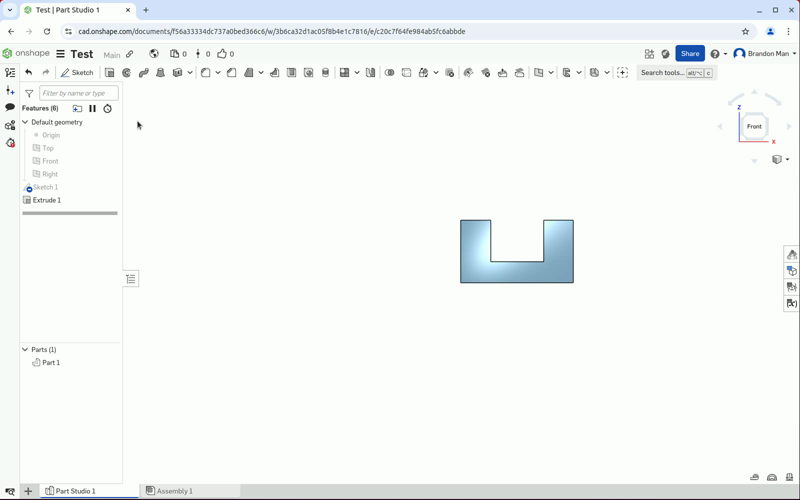
key(shift+h)
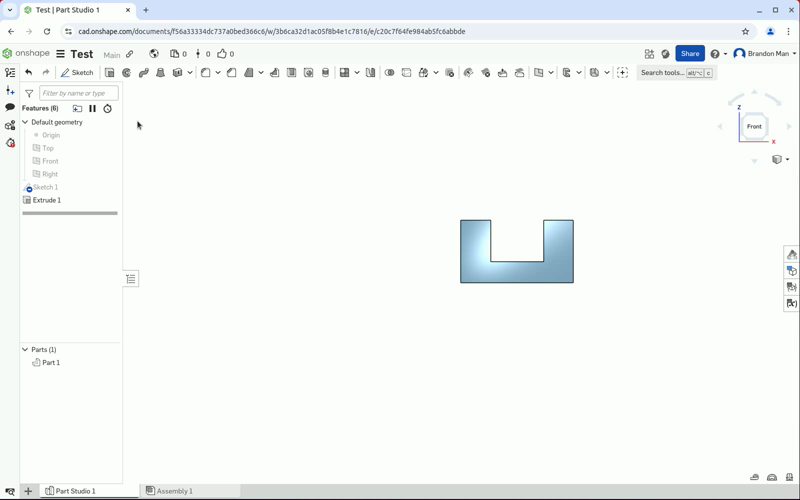
key(shift+h)
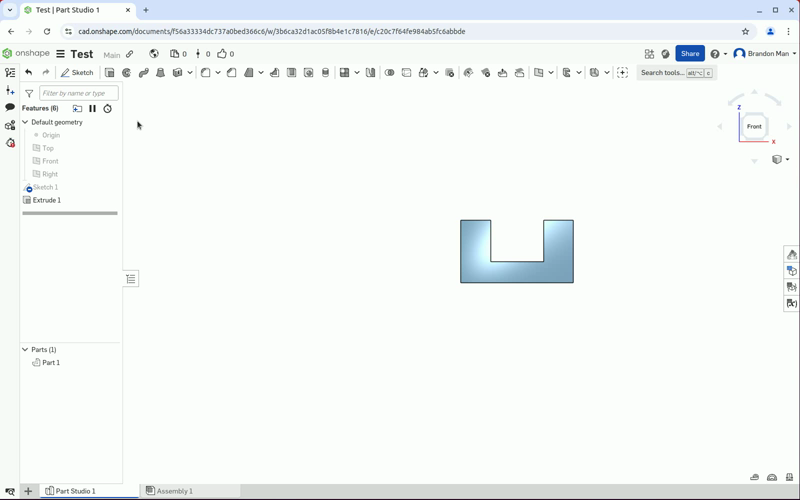
mouse_move(73, 189)
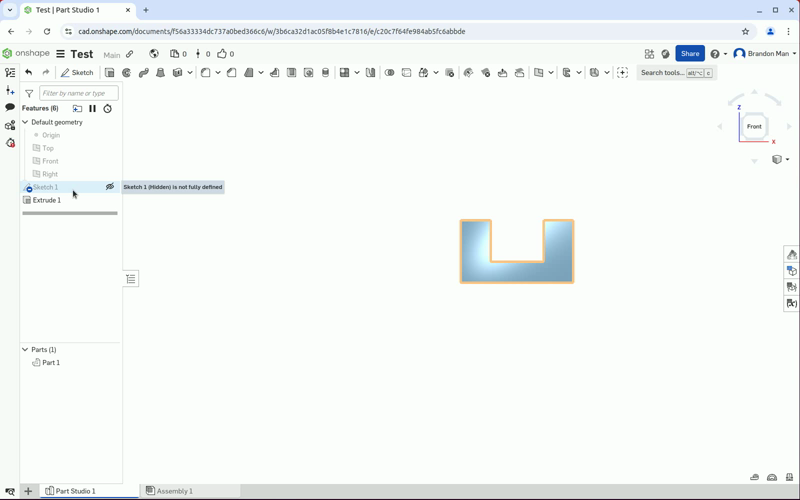
click(73, 189)
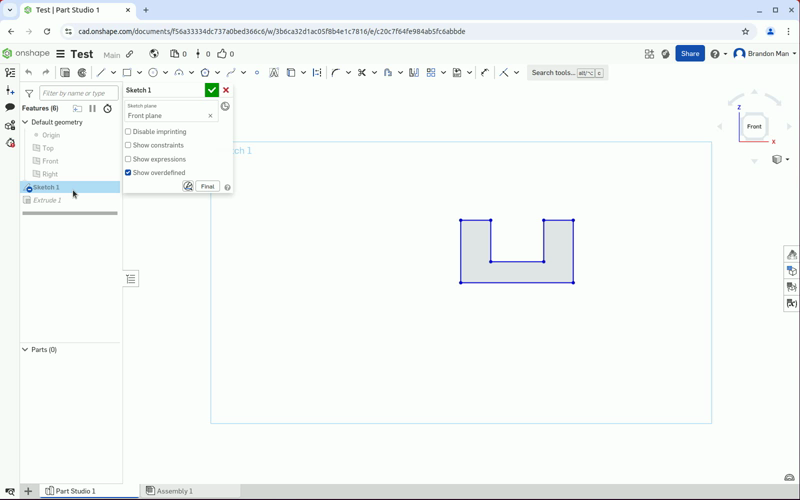
mouse_move(229, 92)
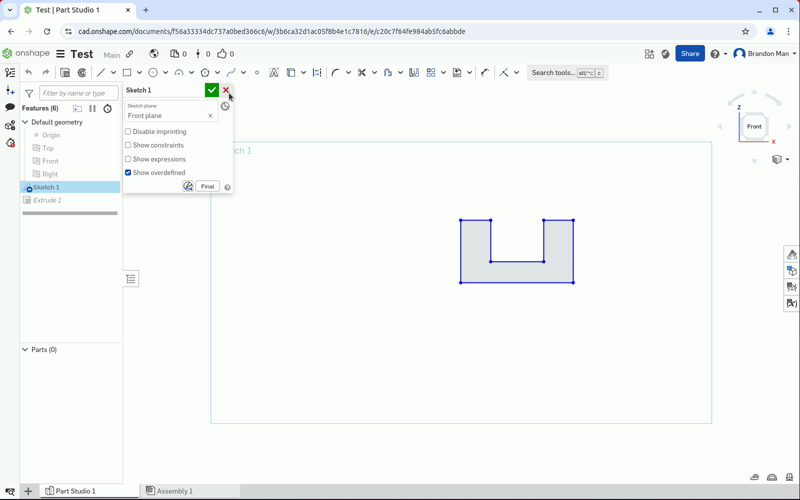
click(229, 92)
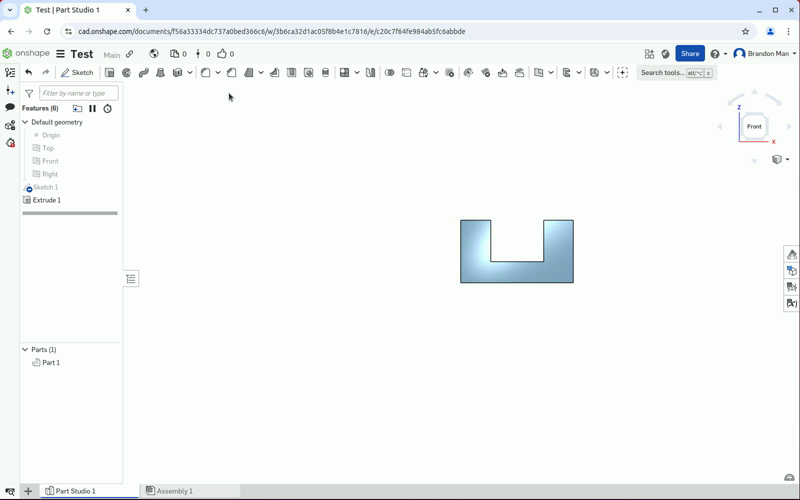
mouse_move(73, 352)
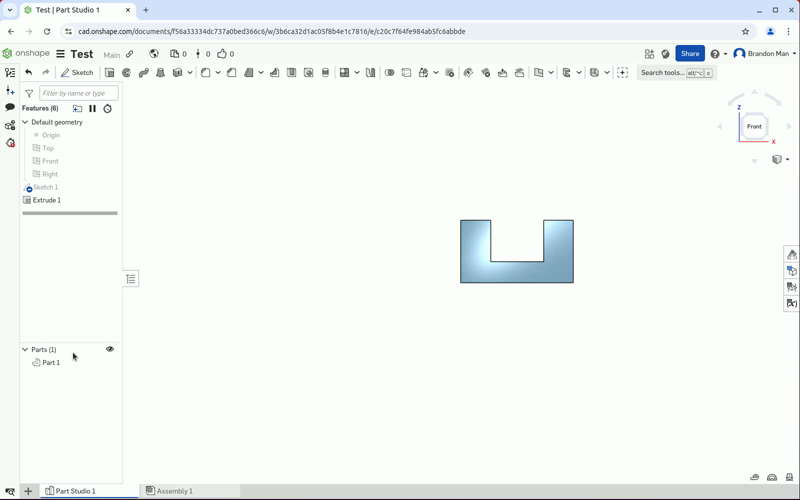
key(y)
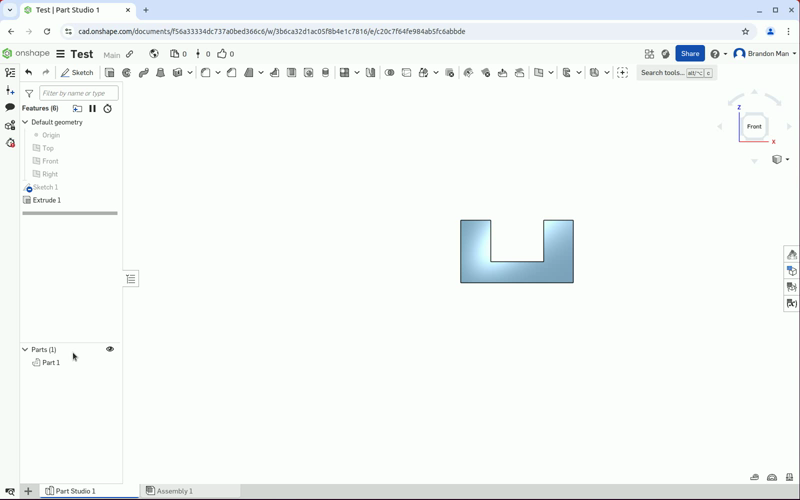
key(shift+p)
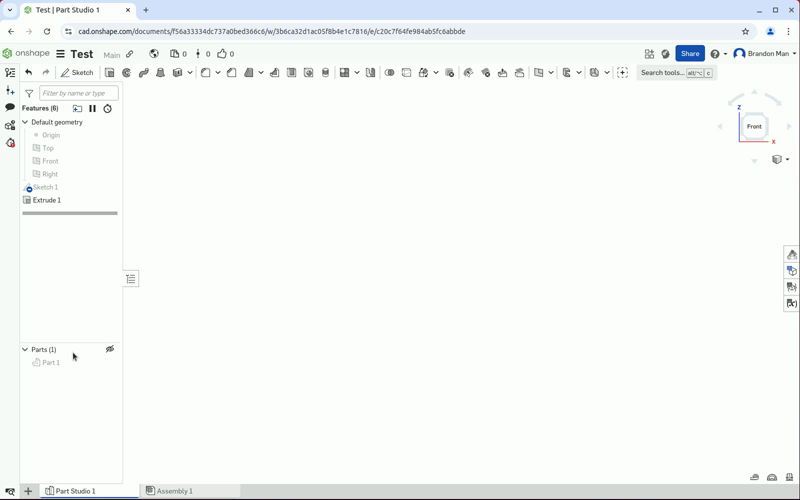
key(space)
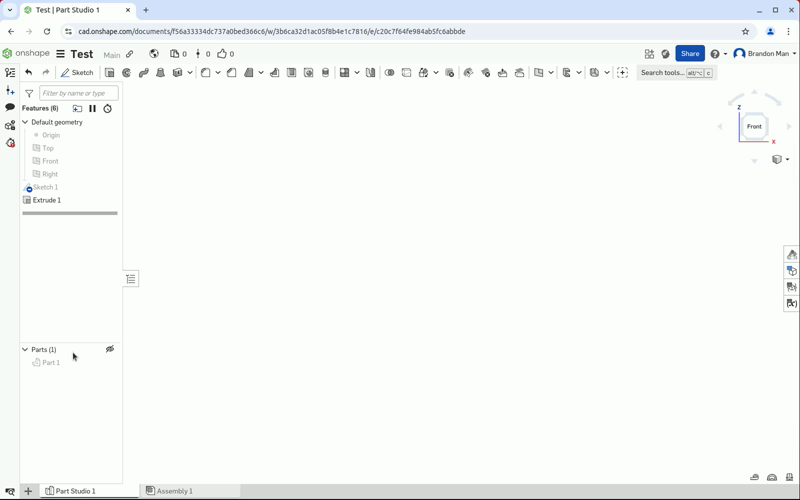
key_down(shift)
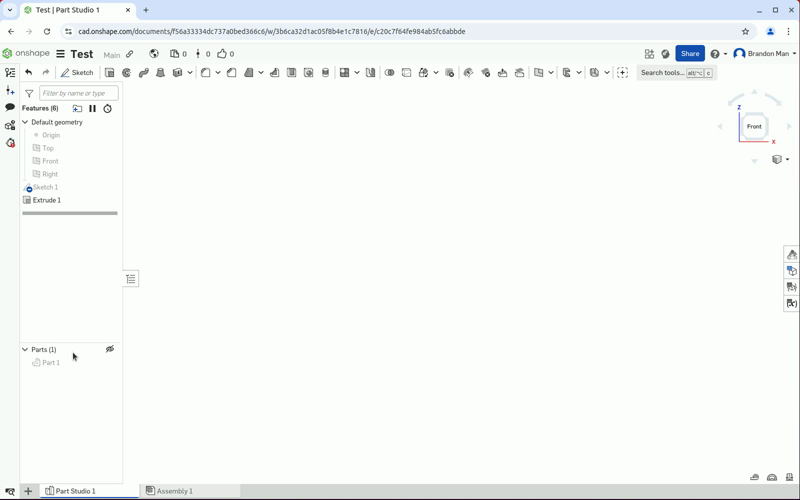
key(down)
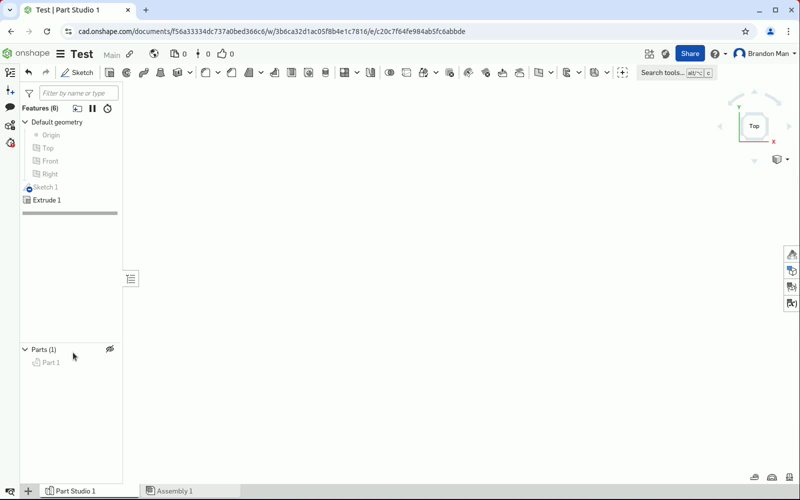
key_up(shift)
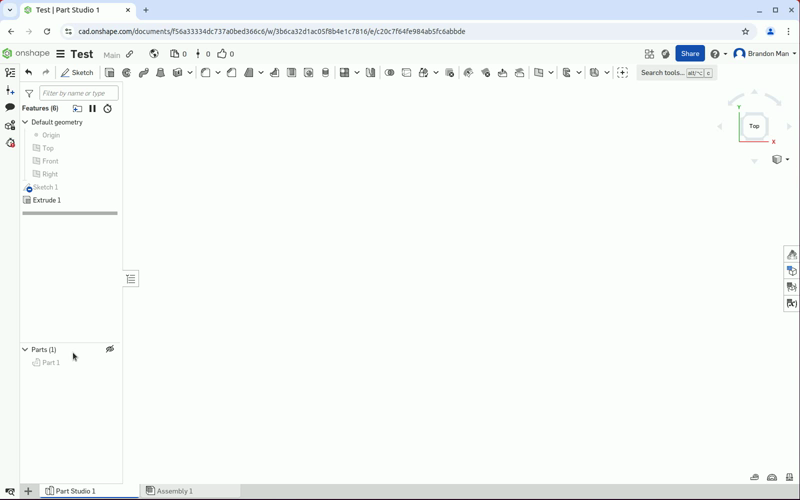
mouse_move(73, 352)
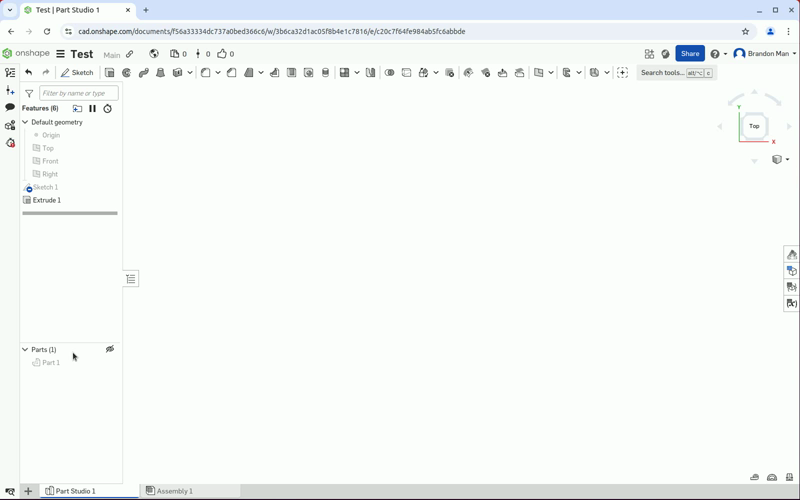
key(shift+y)
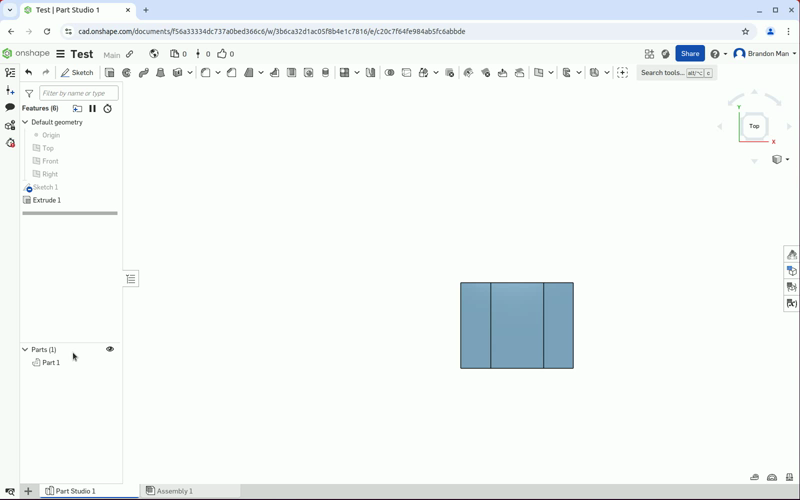
mouse_move(541, 75)
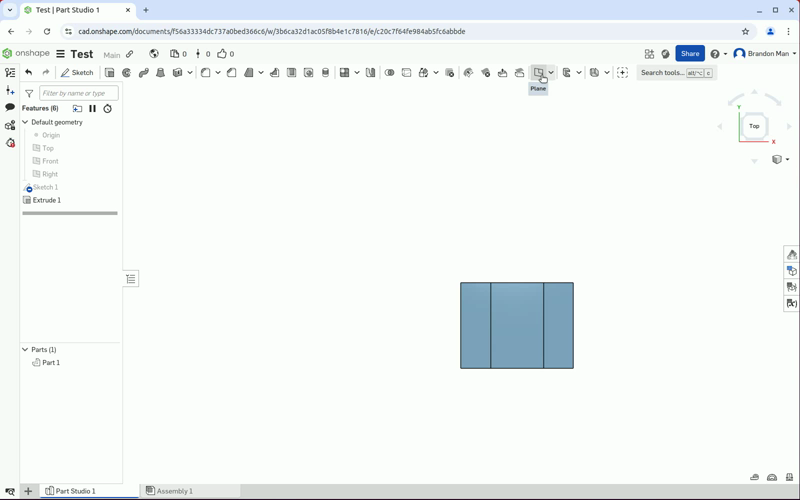
click(541, 75)
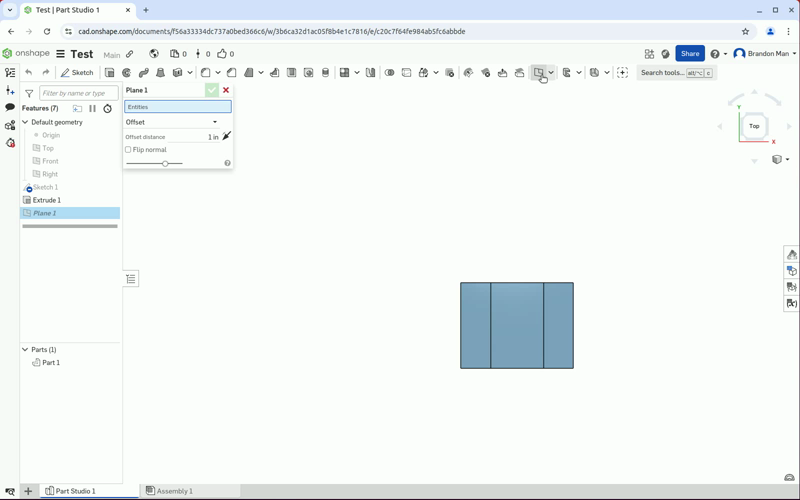
mouse_move(73, 150)
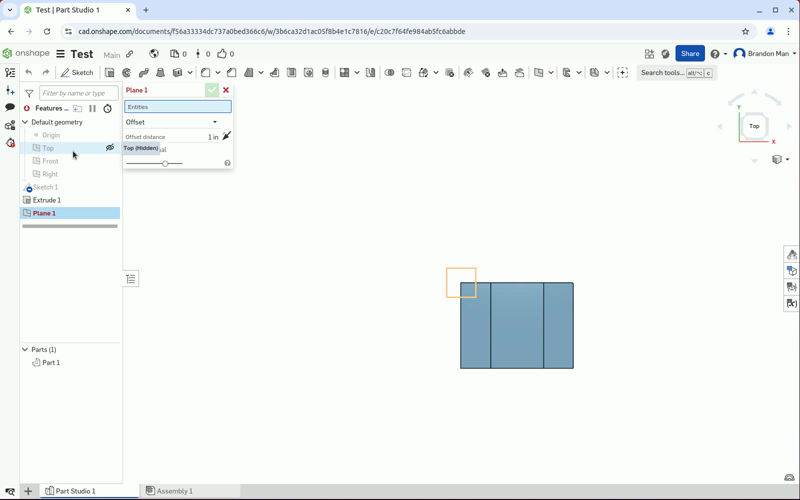
click(73, 150)
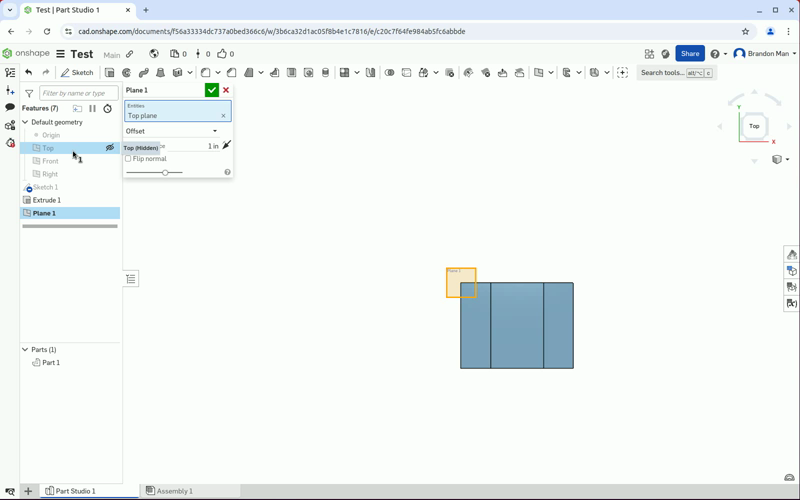
key(tab, 2)
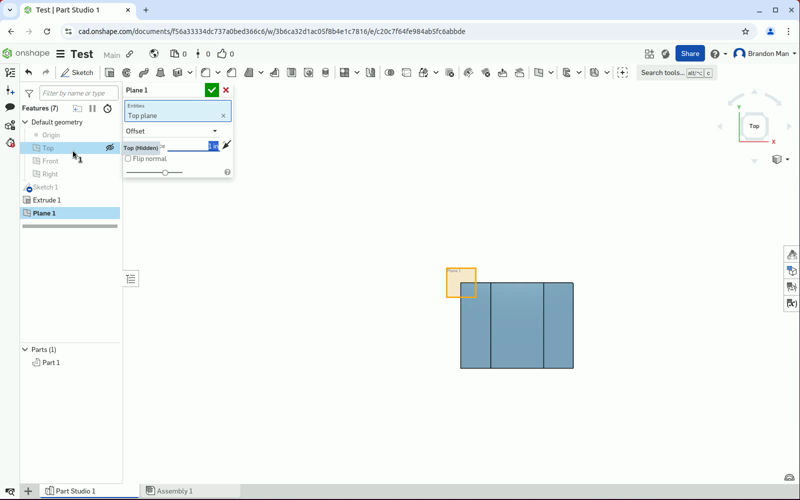
text(13.002)
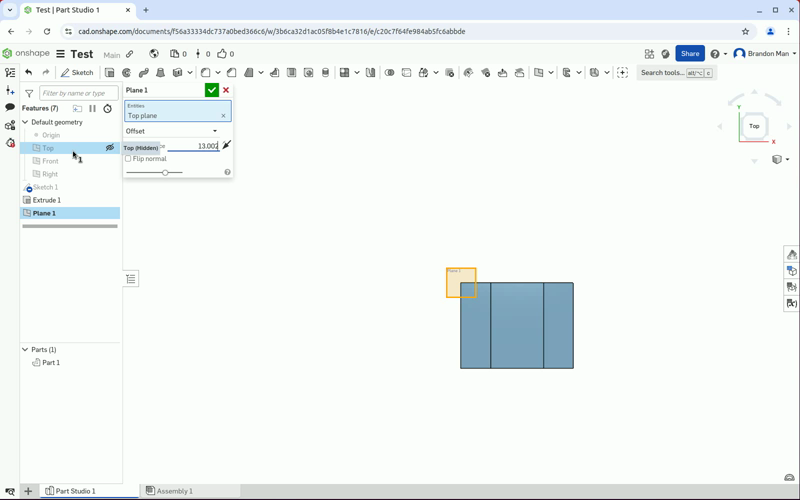
key(enter, 2)
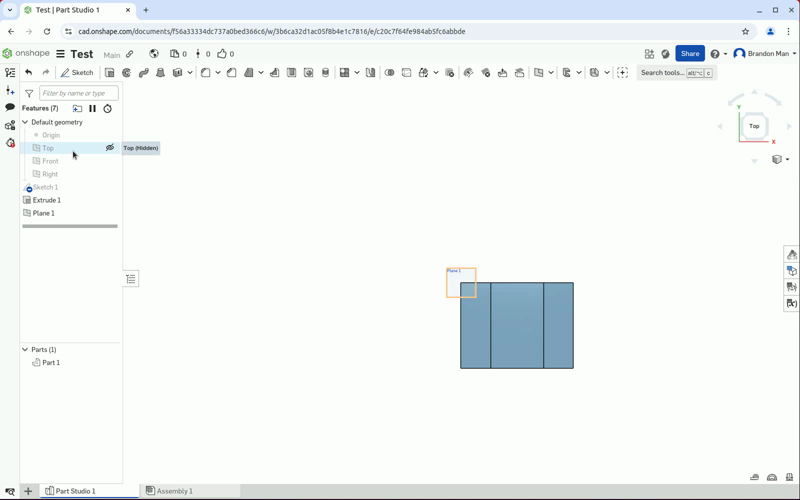
key(shift+s)
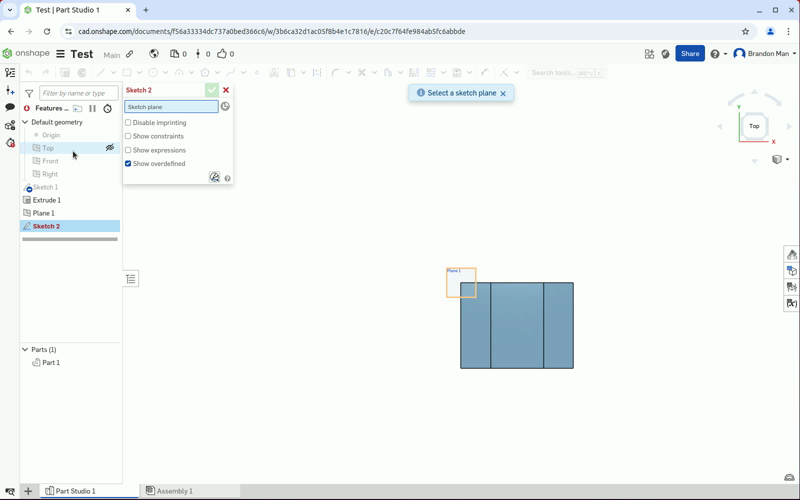
mouse_move(73, 215)
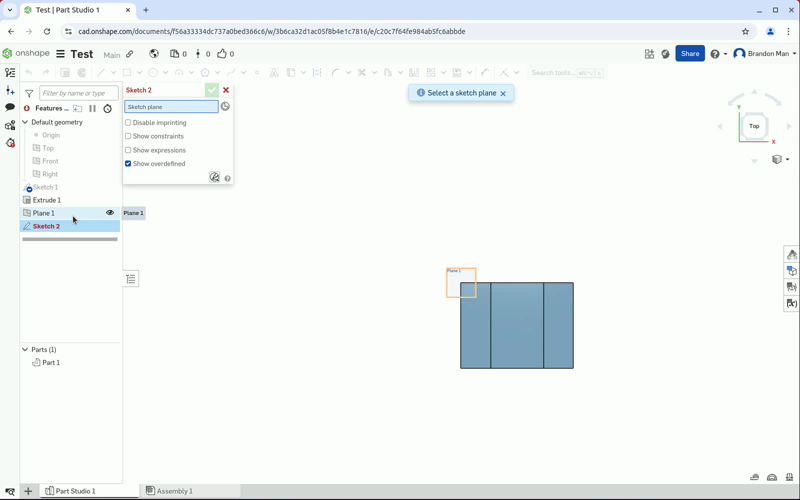
click(73, 215)
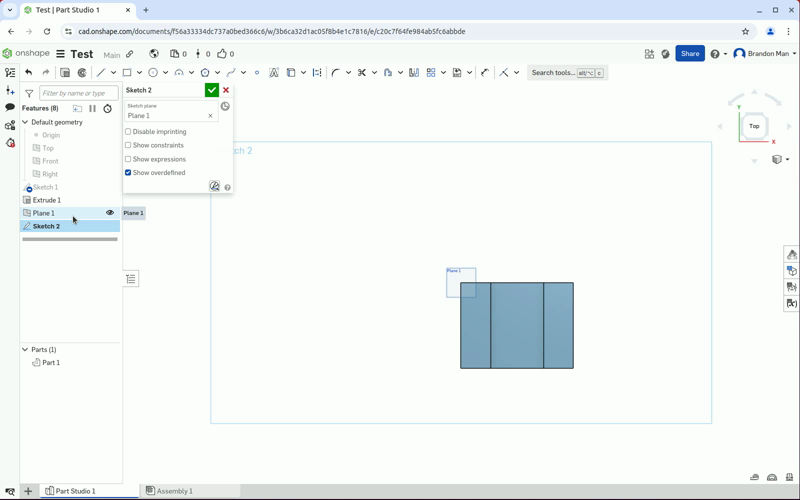
mouse_move(73, 352)
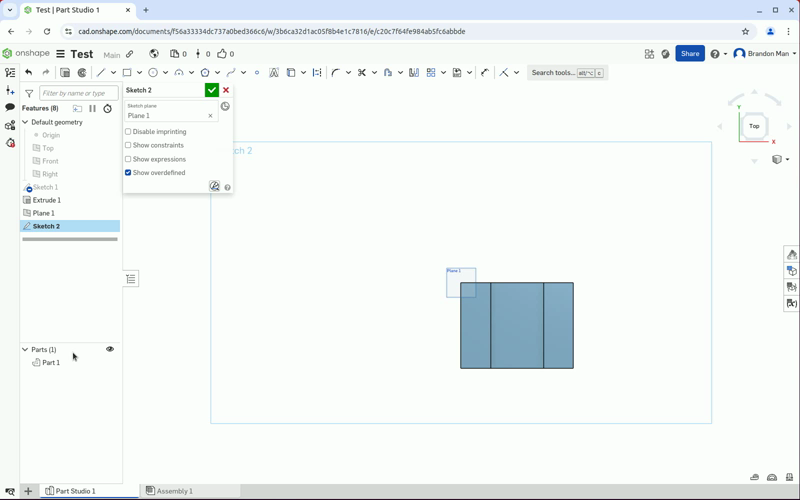
key(y)
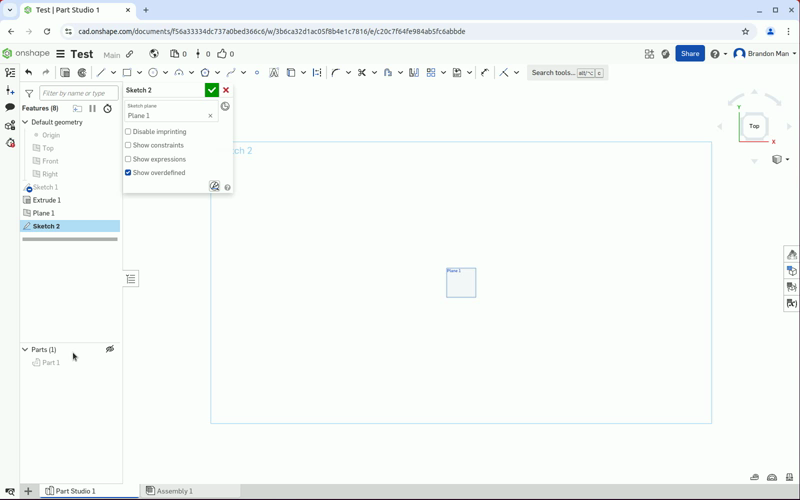
key(l)
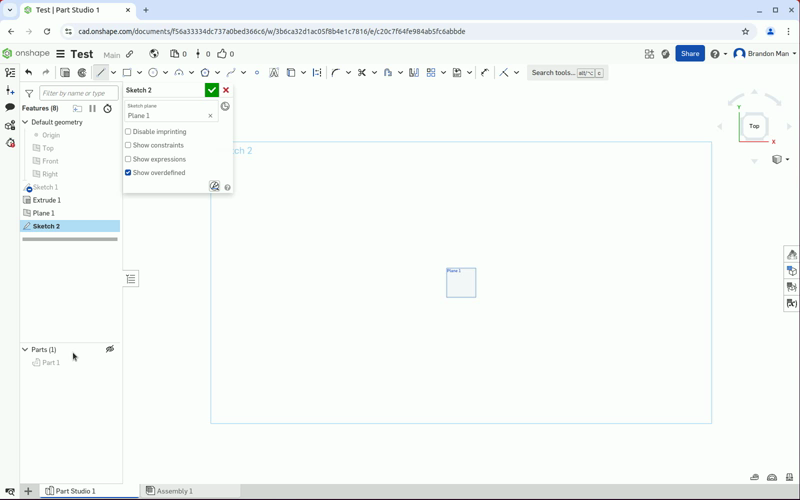
key_down(shift)
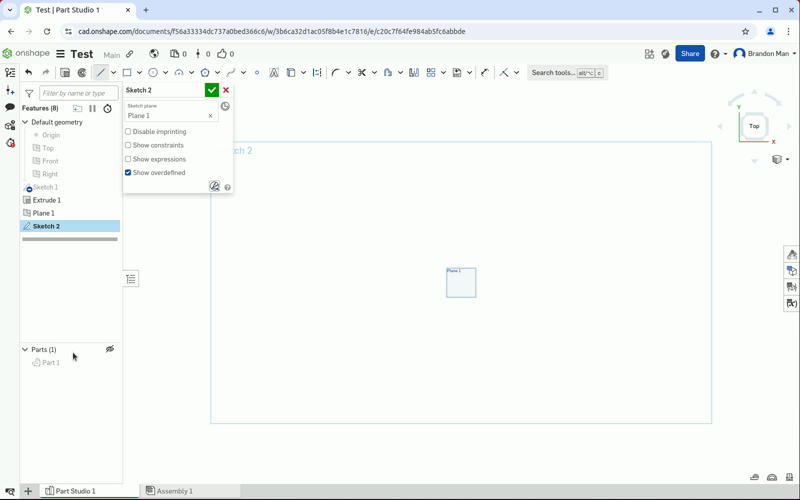
mouse_move(542, 337)
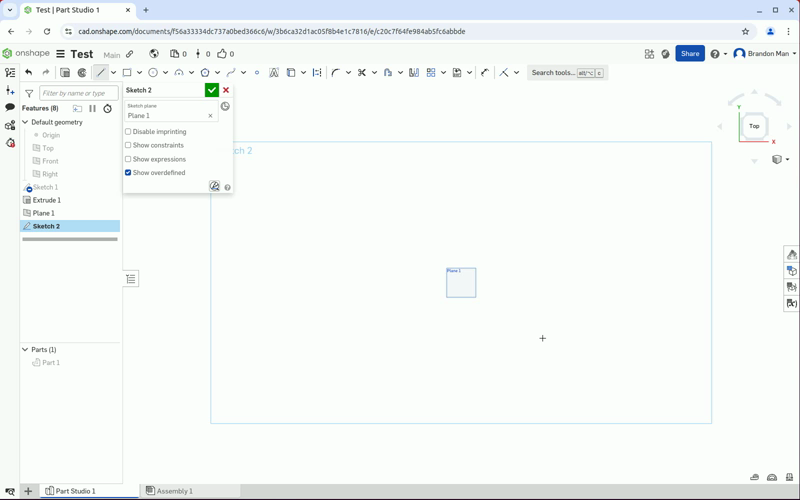
click(542, 337)
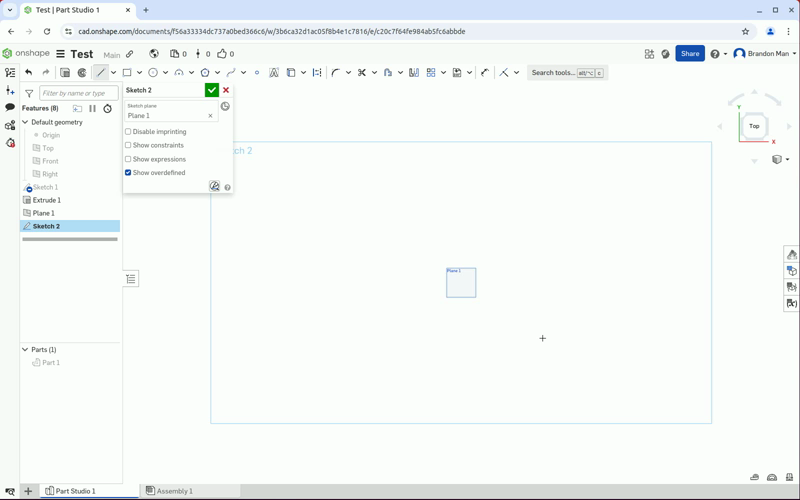
key_up(shift)
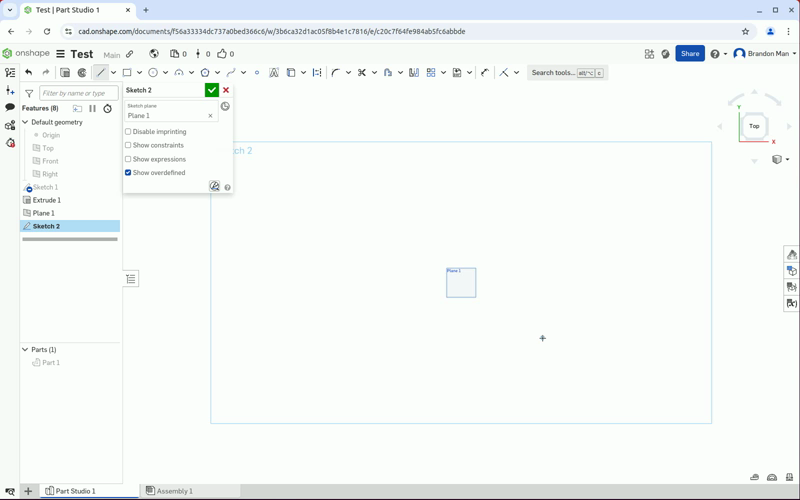
key_down(shift)
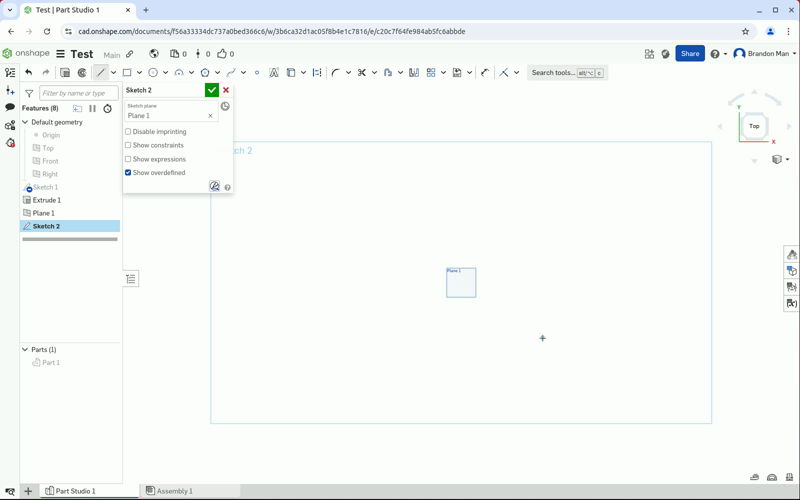
mouse_move(572, 337)
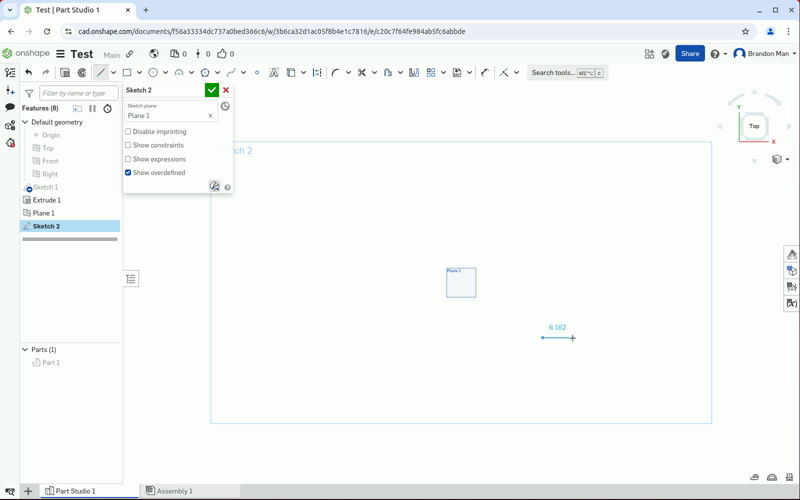
mouse_move(574, 337)
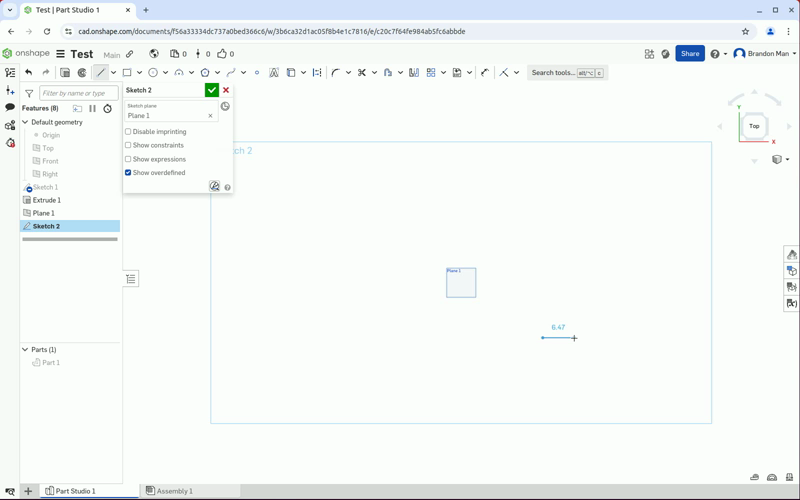
click(574, 337)
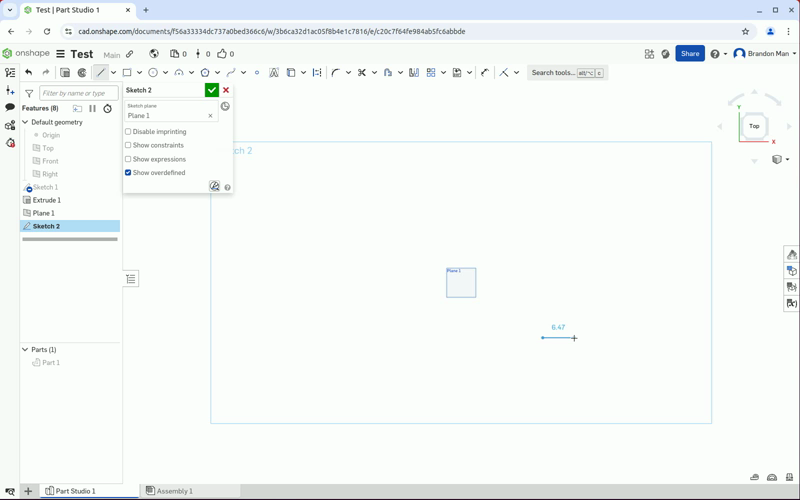
key_up(shift)
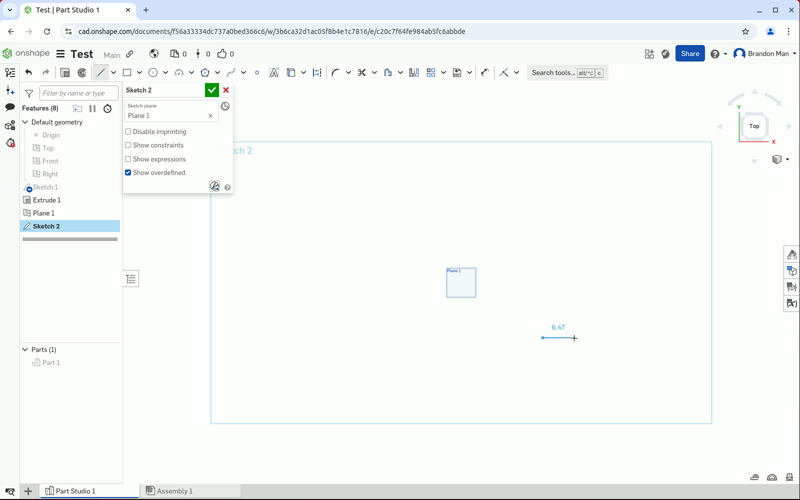
key_down(shift)
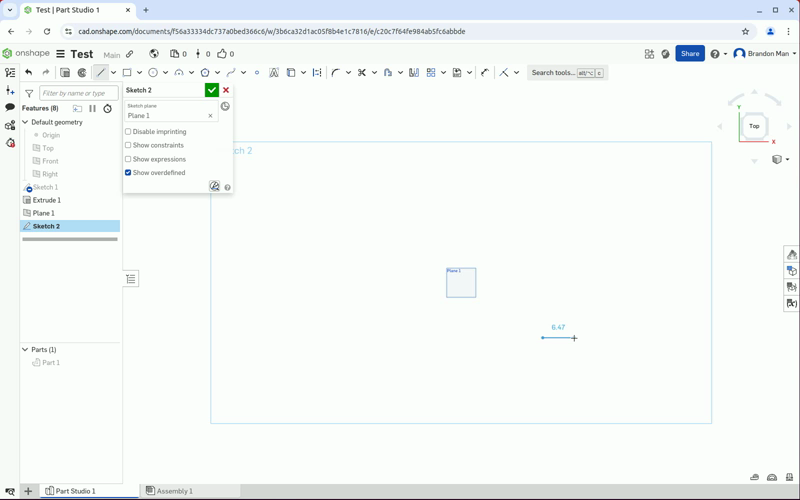
mouse_move(589, 337)
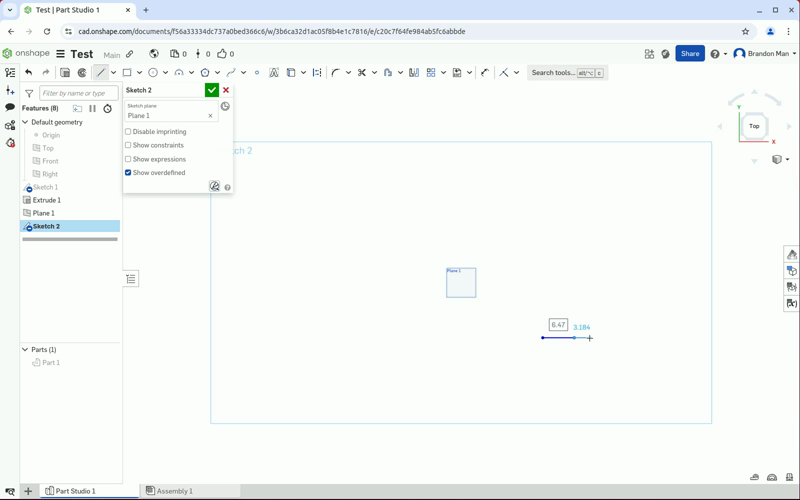
mouse_move(574, 309)
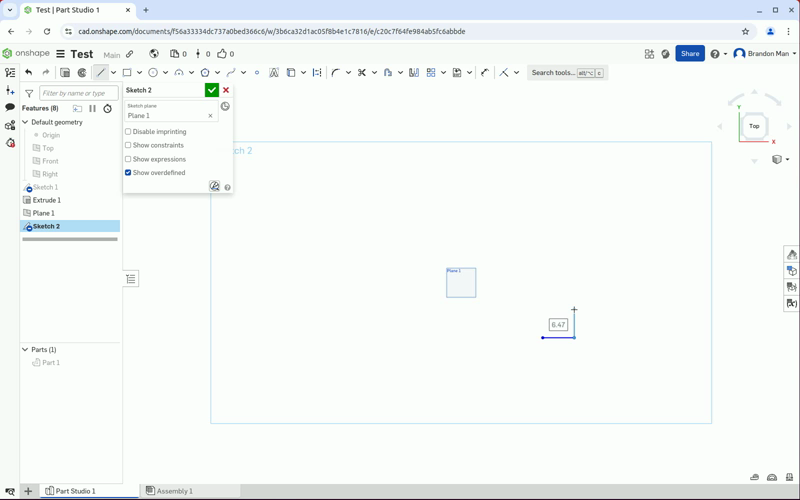
click(574, 309)
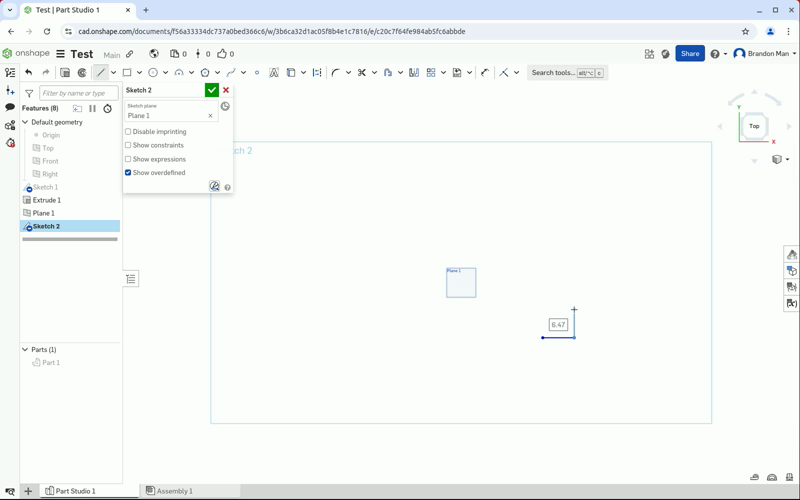
key_up(shift)
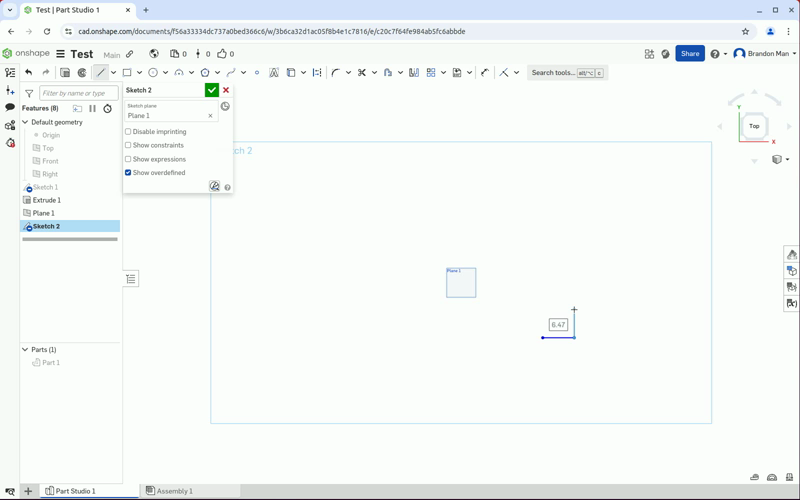
key_down(shift)
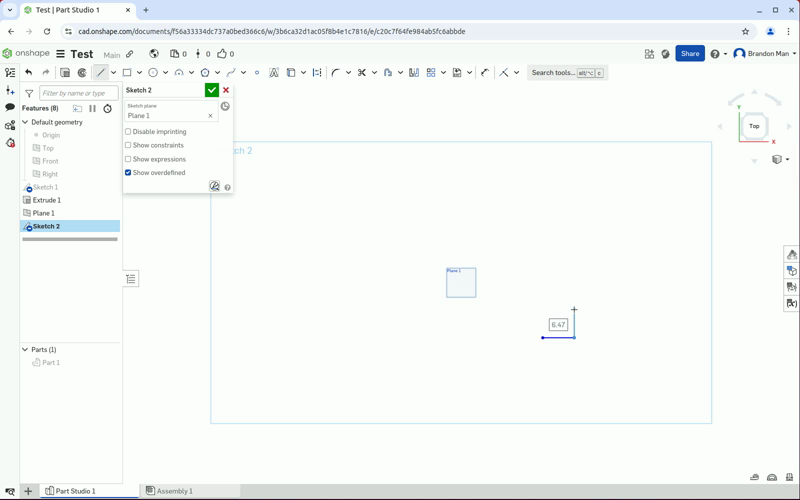
mouse_move(589, 309)
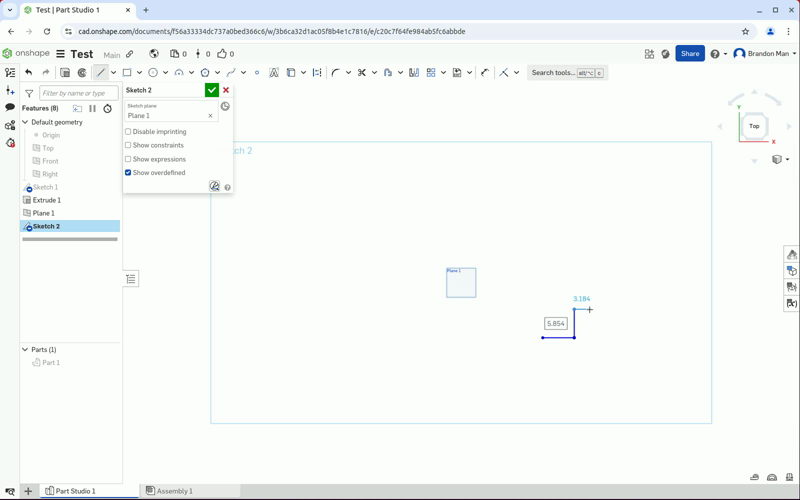
mouse_move(542, 309)
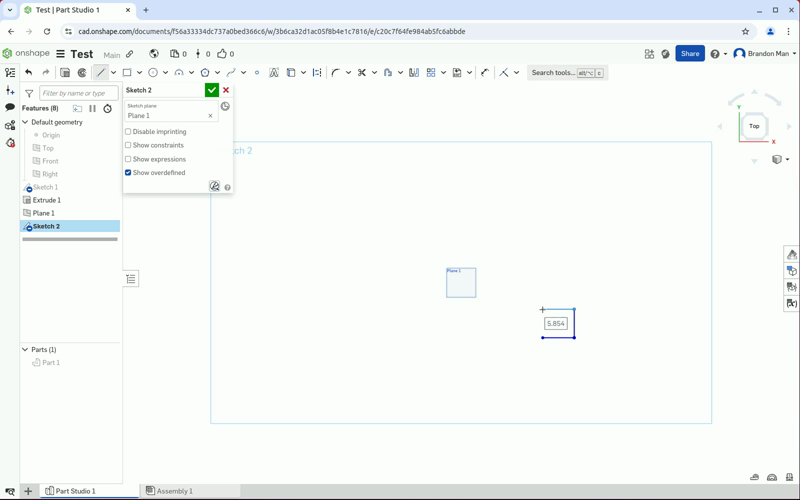
click(542, 309)
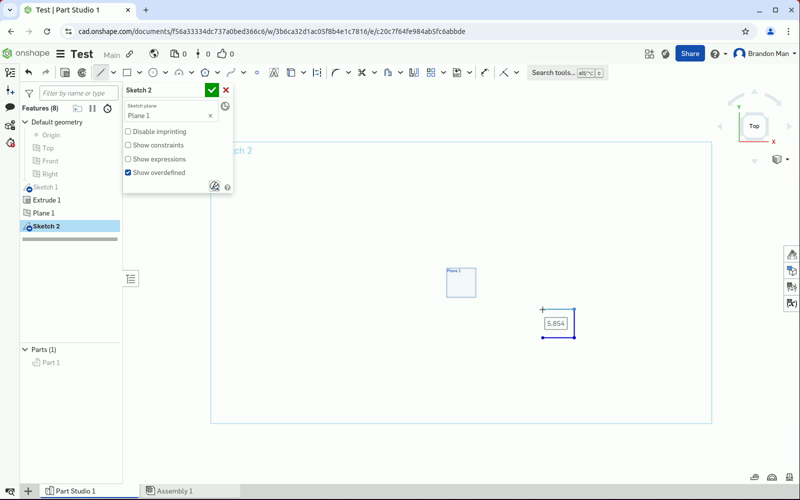
key_up(shift)
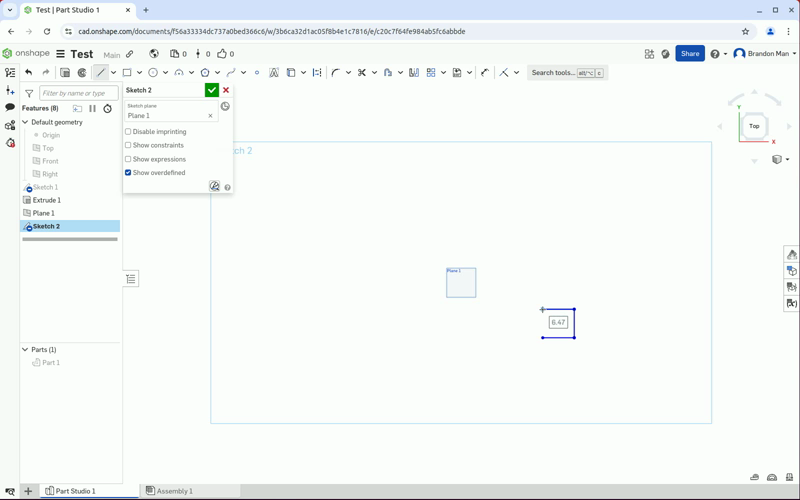
mouse_move(572, 309)
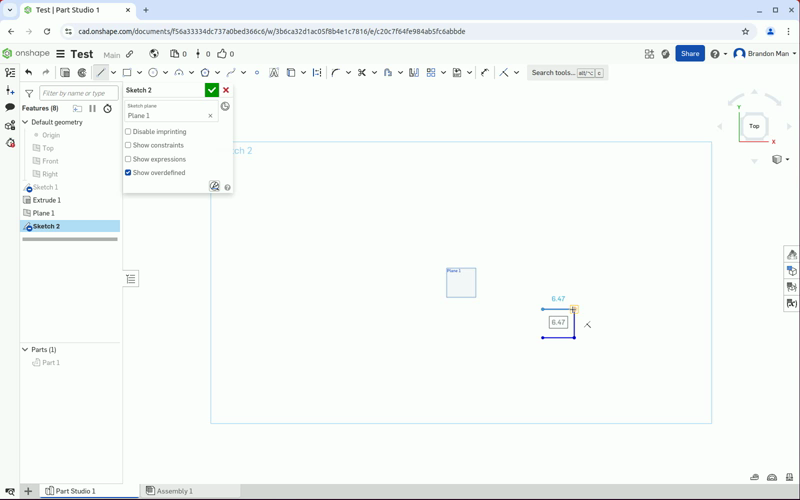
key_down(shift)
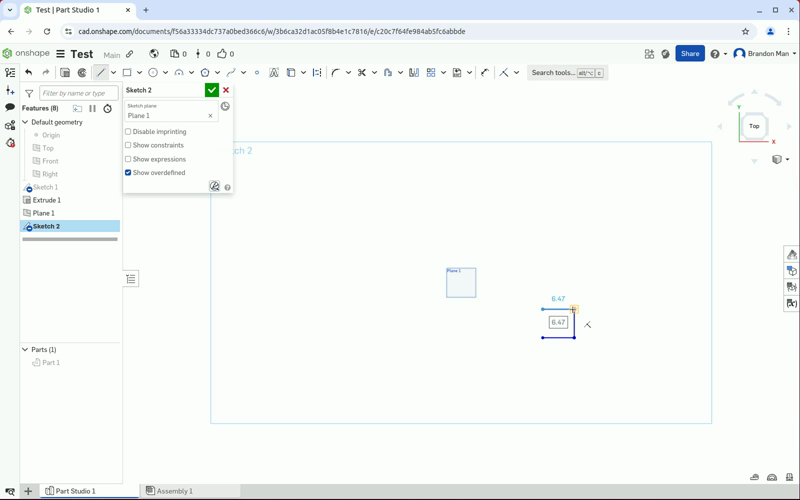
mouse_move(542, 337)
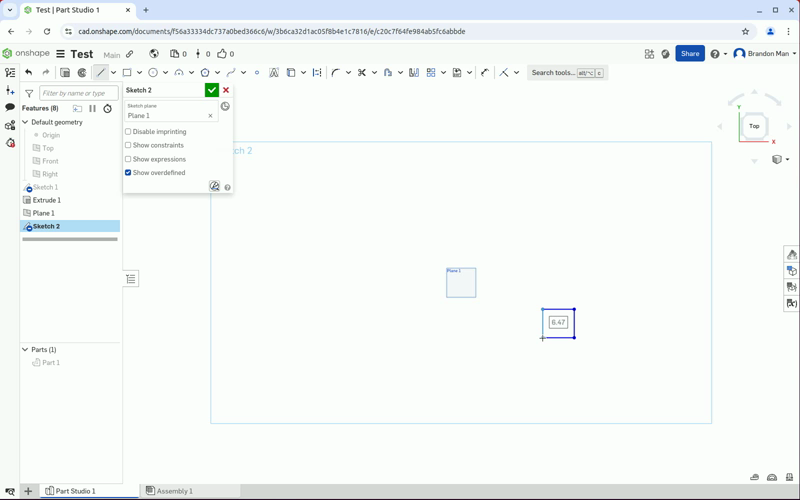
key_up(shift)
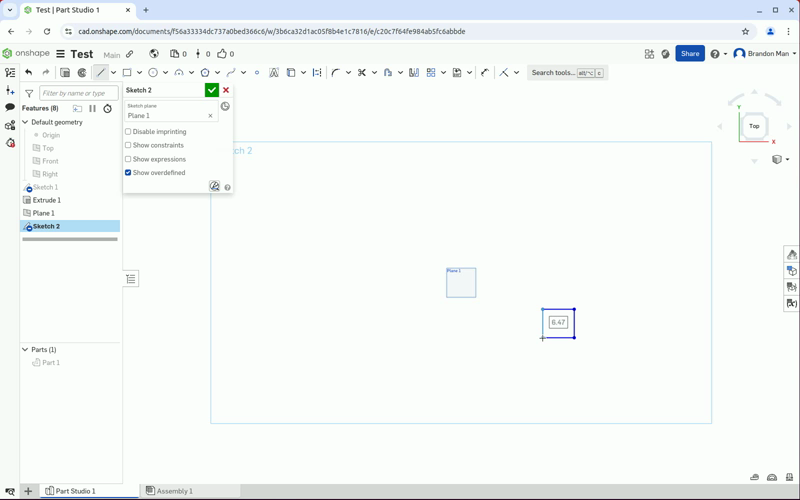
click(542, 337)
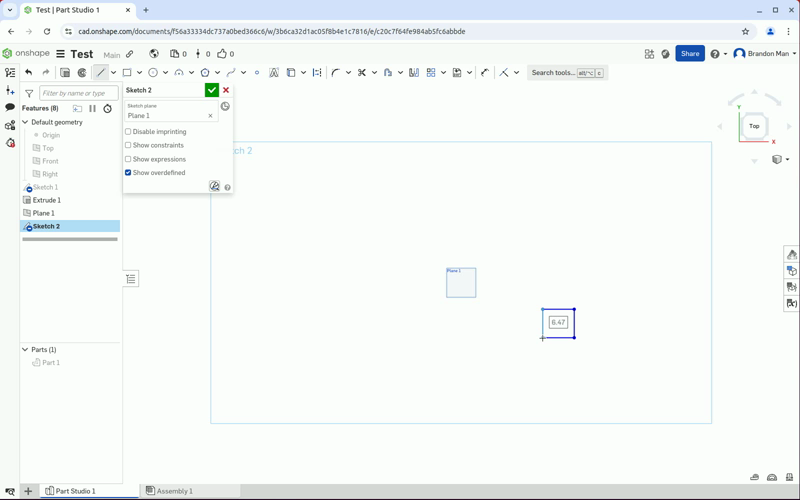
key(esc)
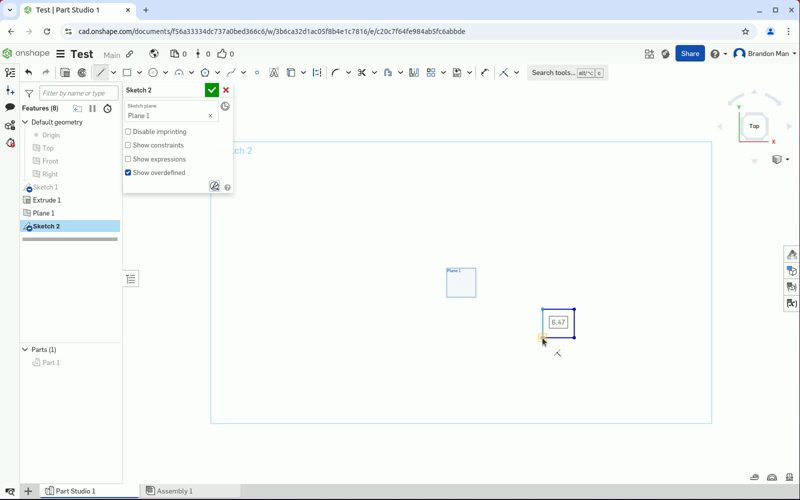
mouse_move(558, 335)
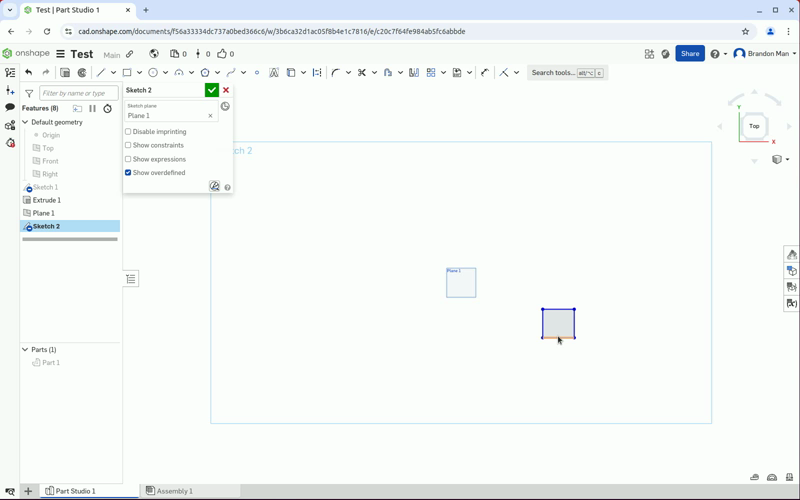
scroll(6)
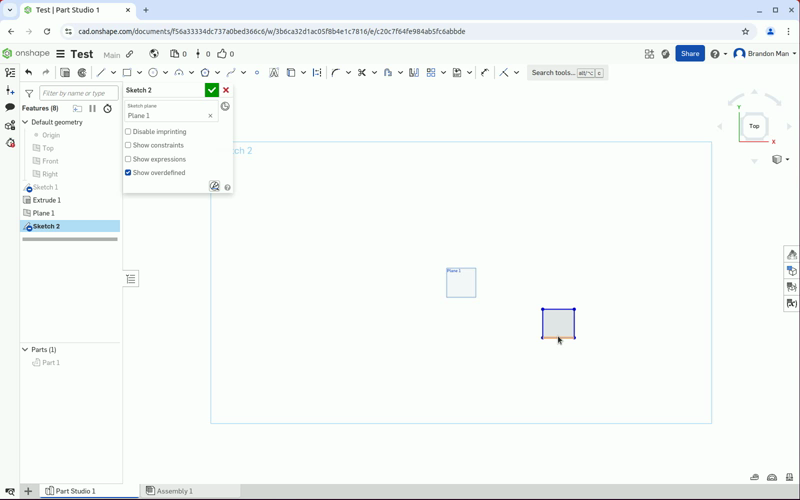
scroll(6)
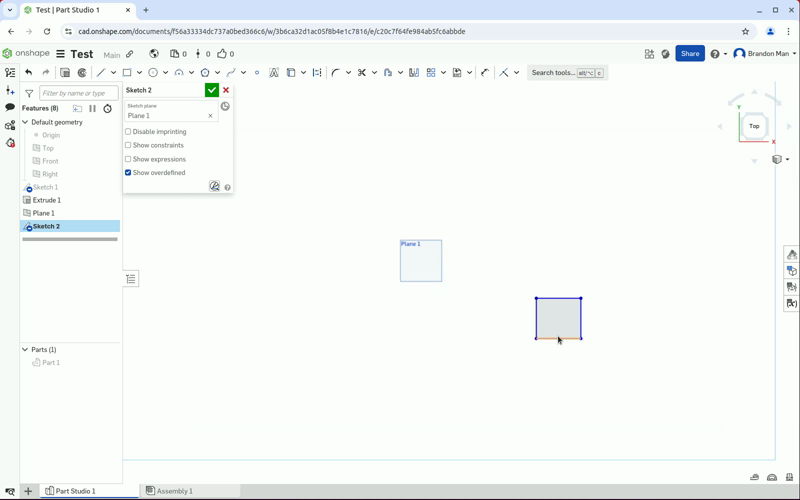
scroll(6)
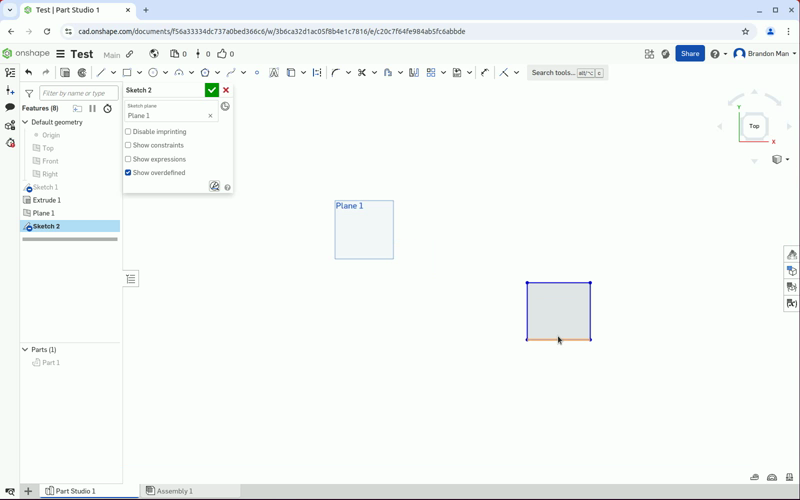
scroll(6)
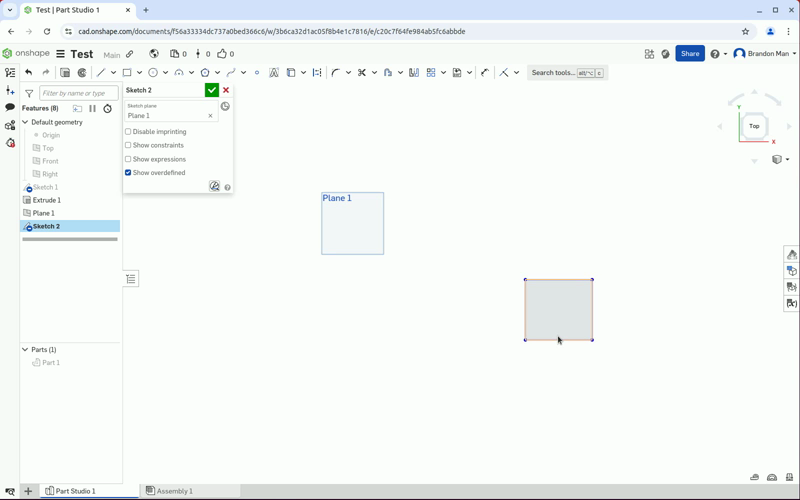
scroll(6)
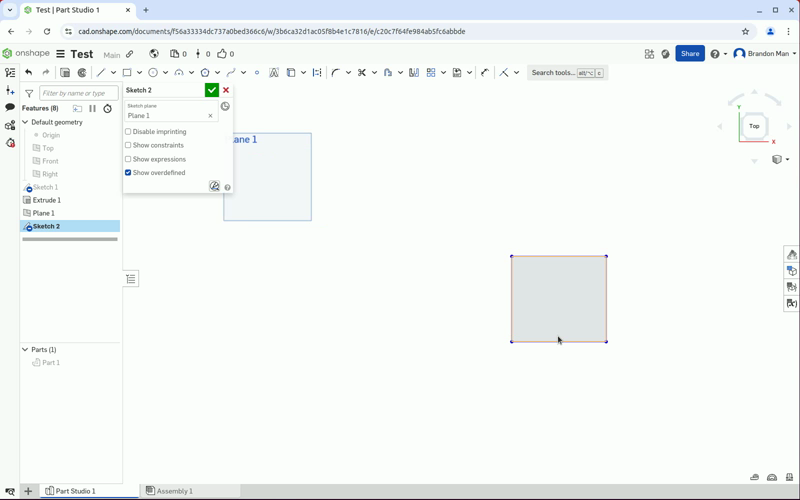
scroll(6)
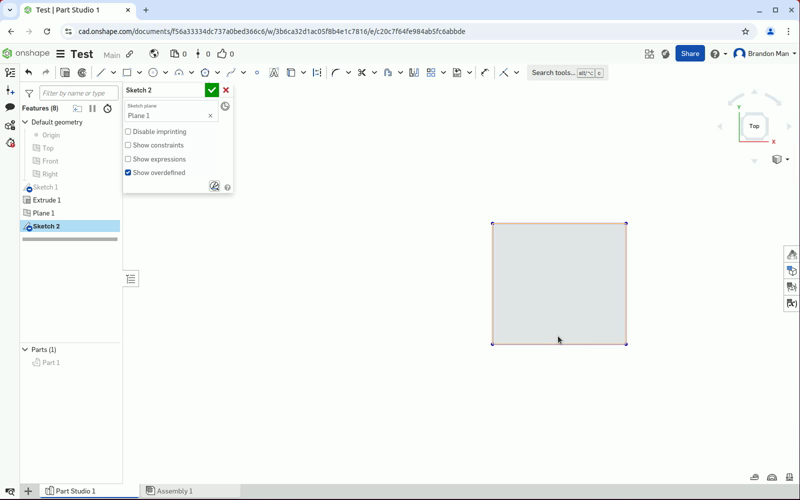
scroll(6)
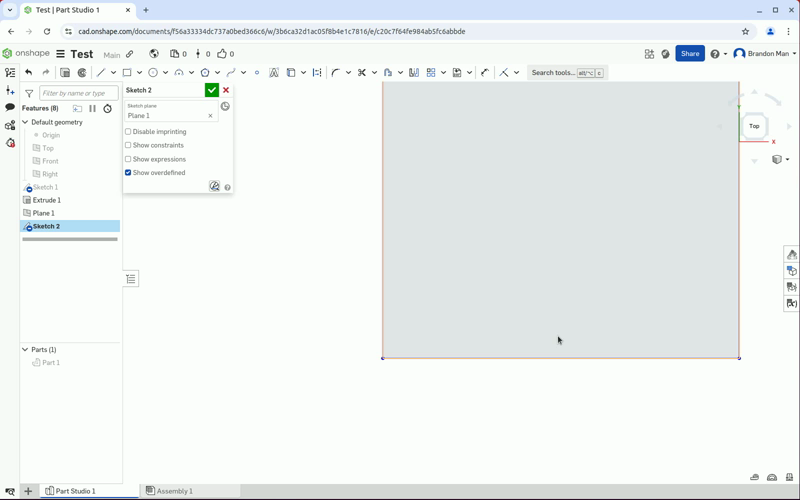
click(558, 335)
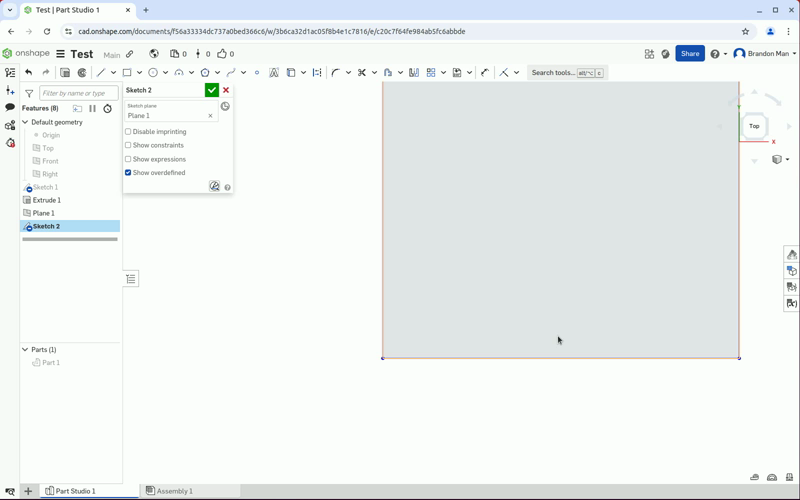
scroll(-6)
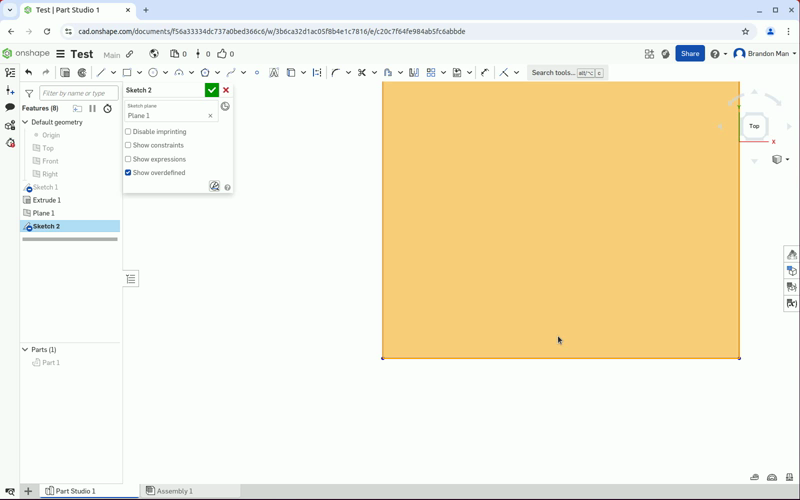
scroll(-6)
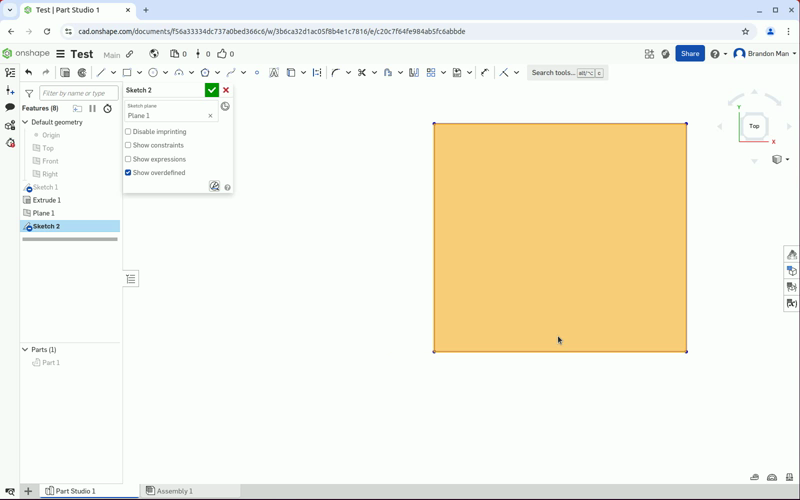
scroll(-6)
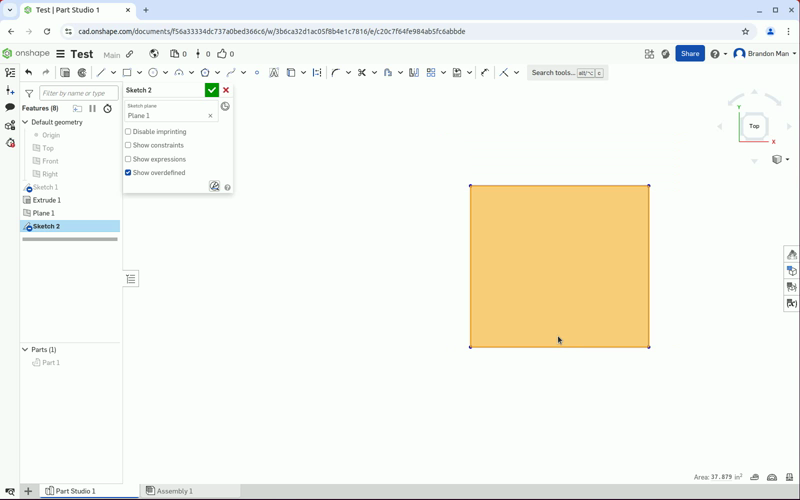
scroll(-6)
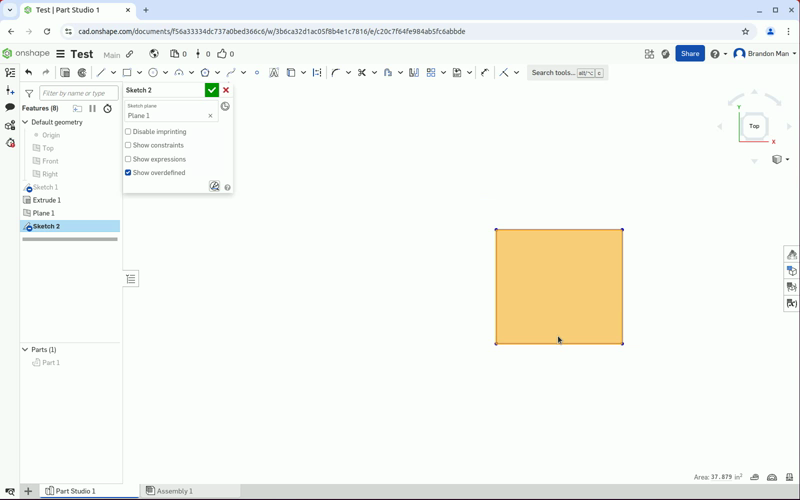
scroll(-6)
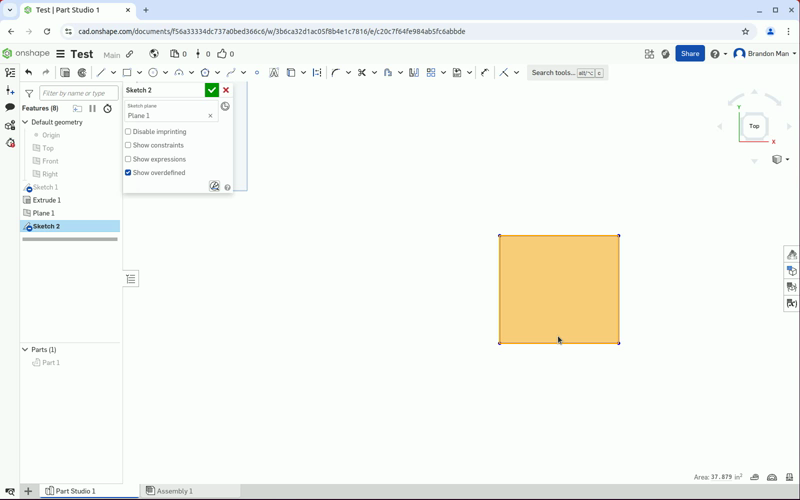
scroll(-6)
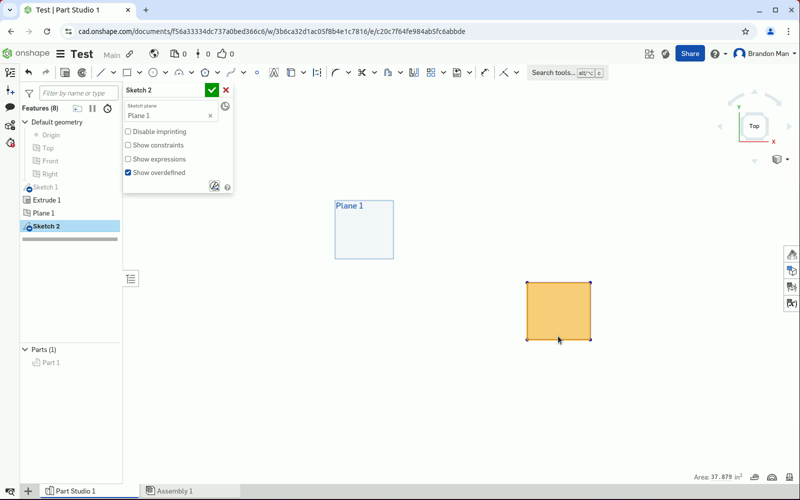
scroll(-6)
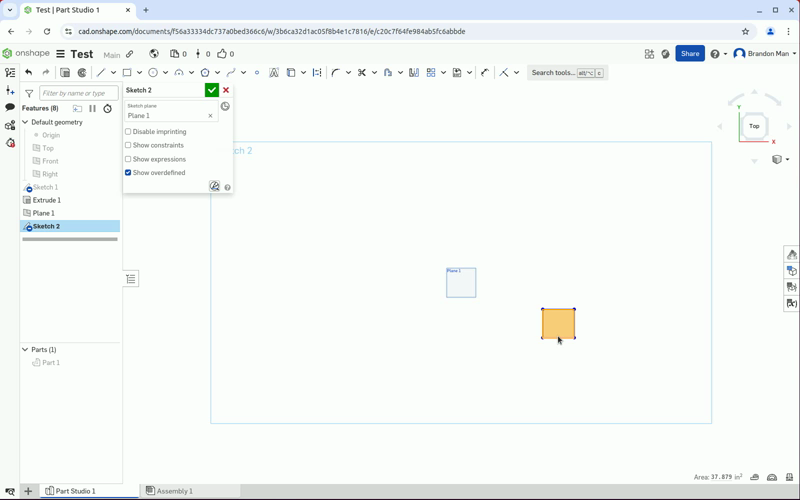
mouse_move(73, 352)
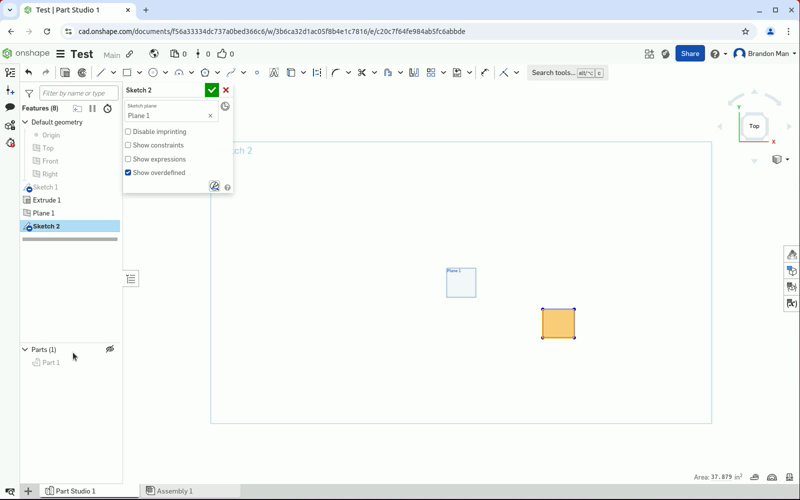
key(shift+y)
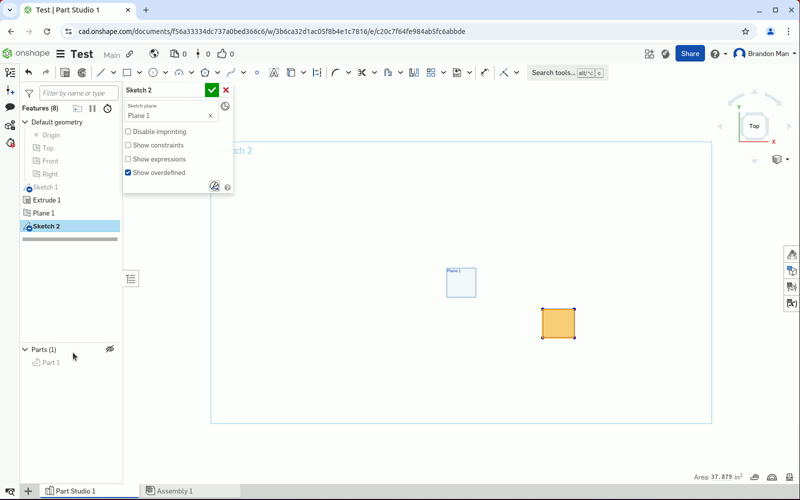
key(shift+e)
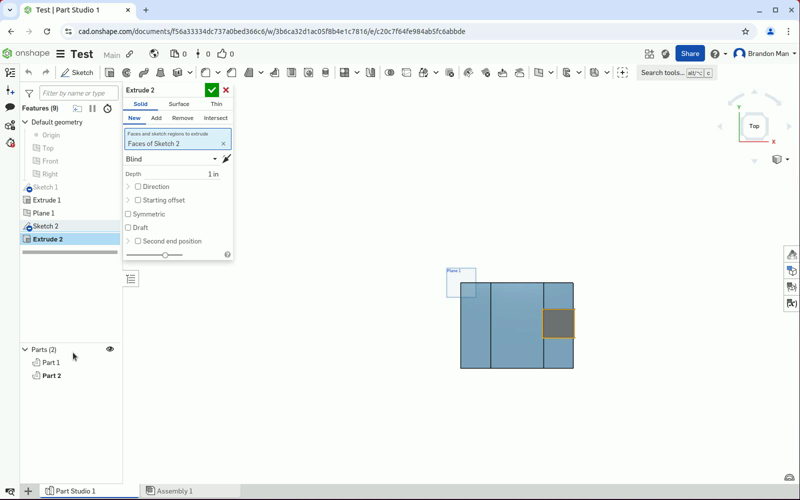
mouse_move(143, 106)
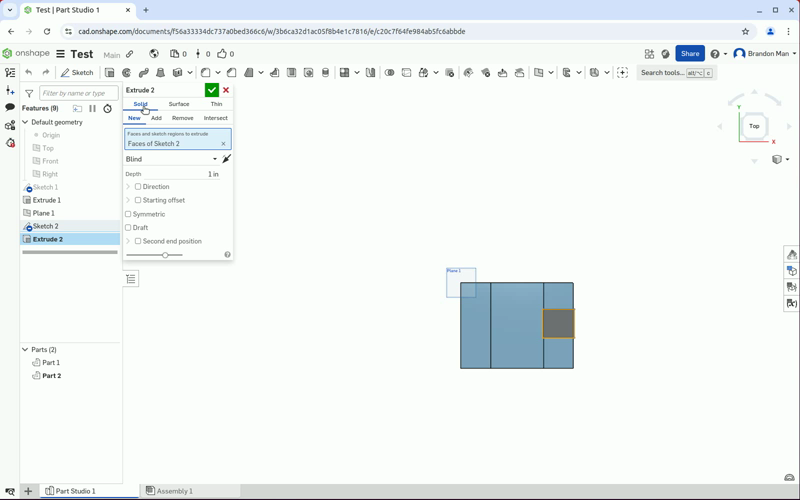
click(143, 106)
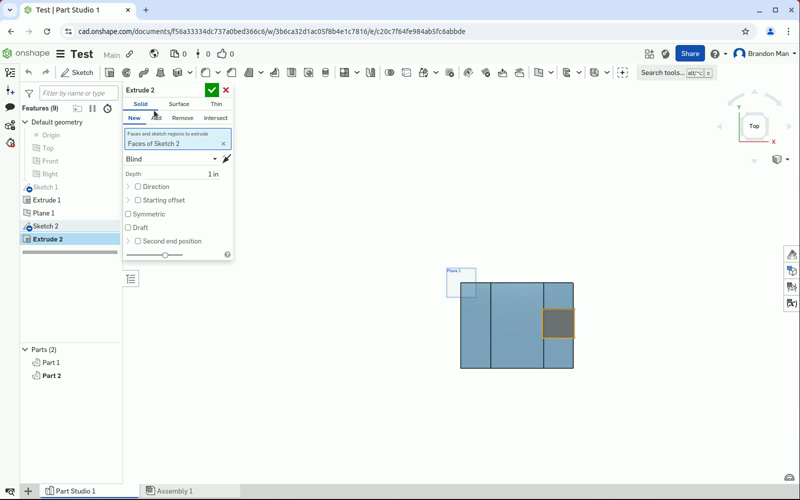
mouse_move(186, 120)
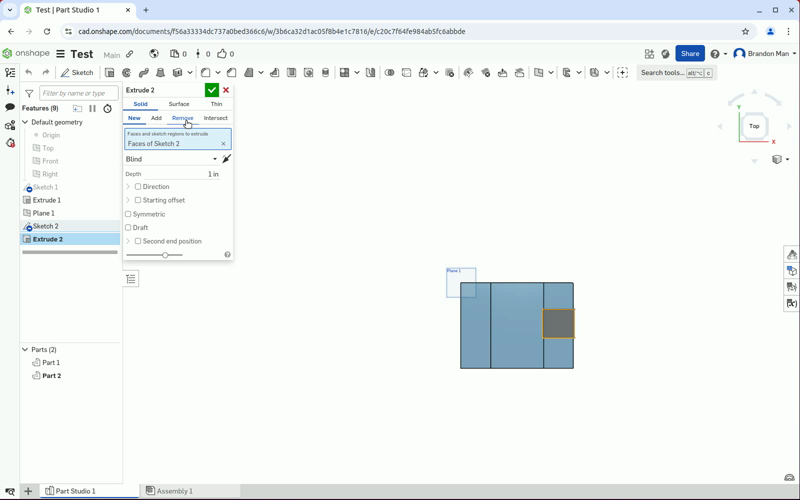
click(186, 120)
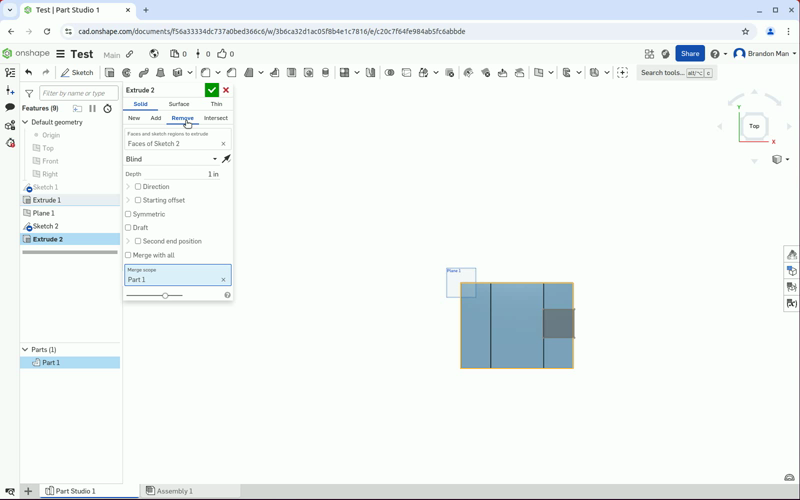
key(tab, 4)
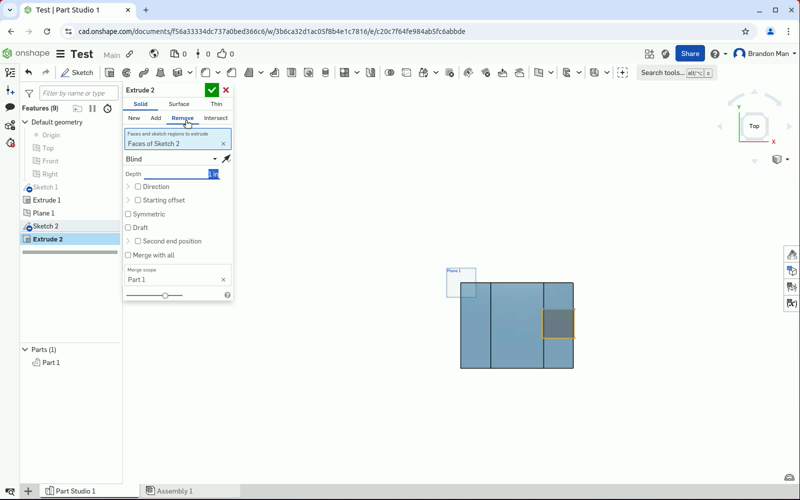
text(8.666)
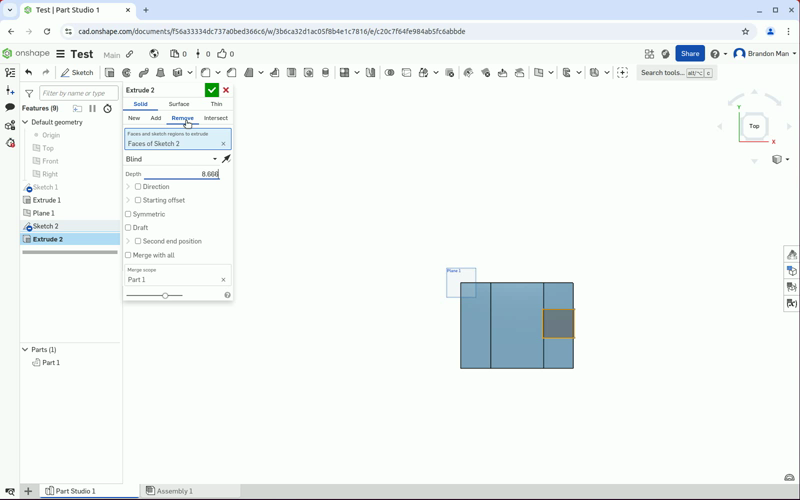
key(tab, 6)
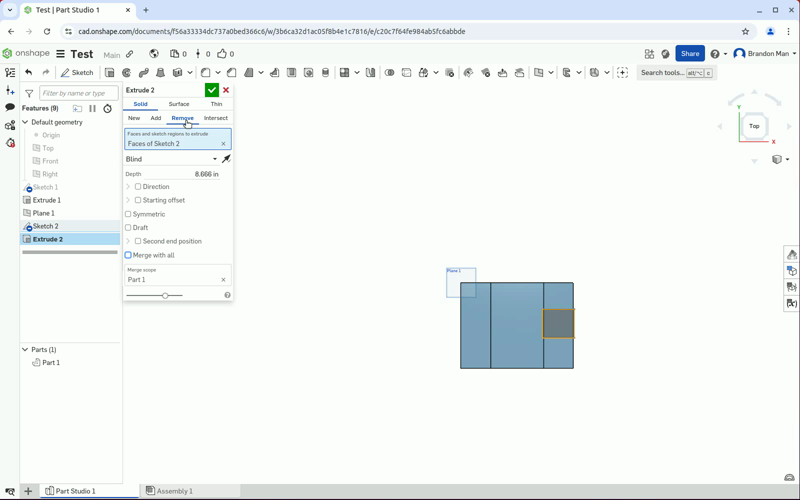
key(space)
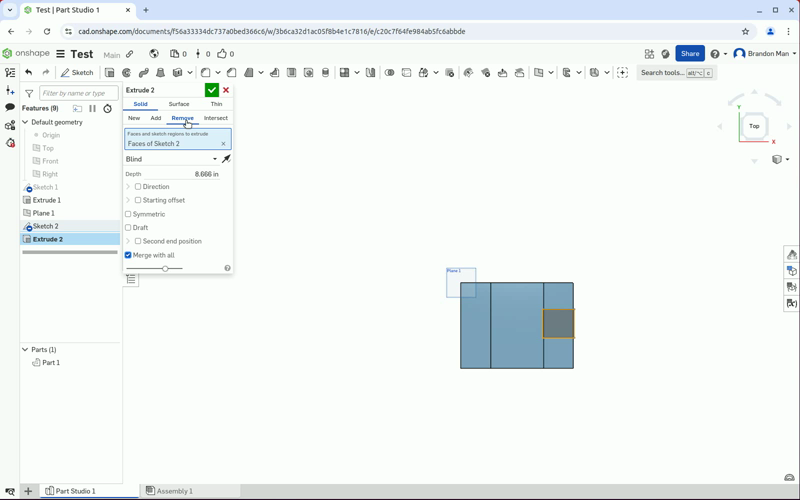
key(enter)
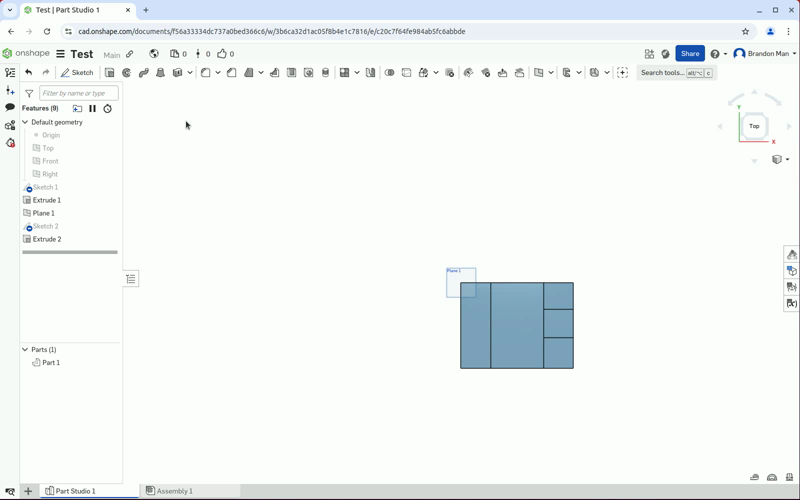
key(shift+h)
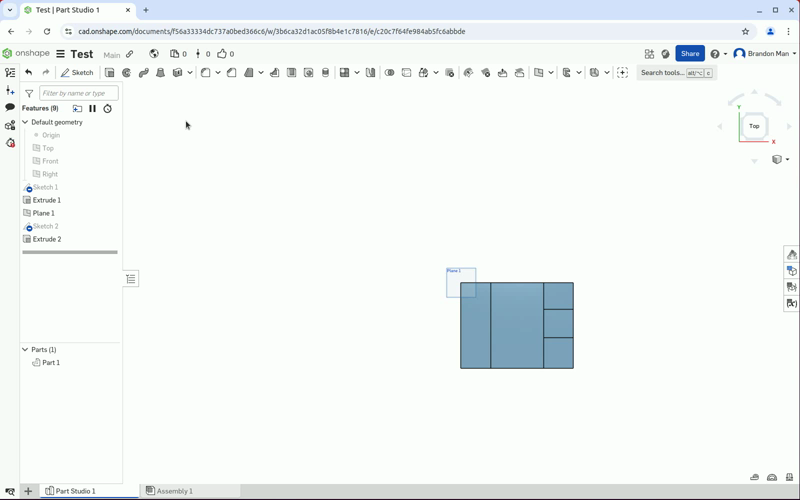
key(shift+h)
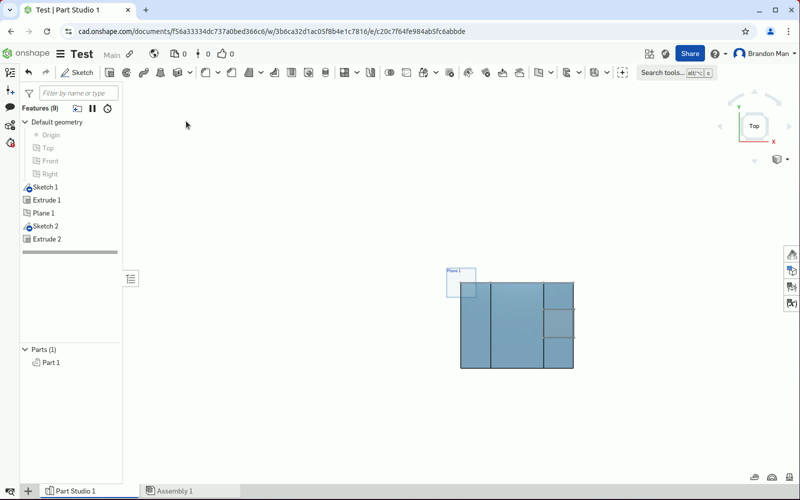
key(shift+7)
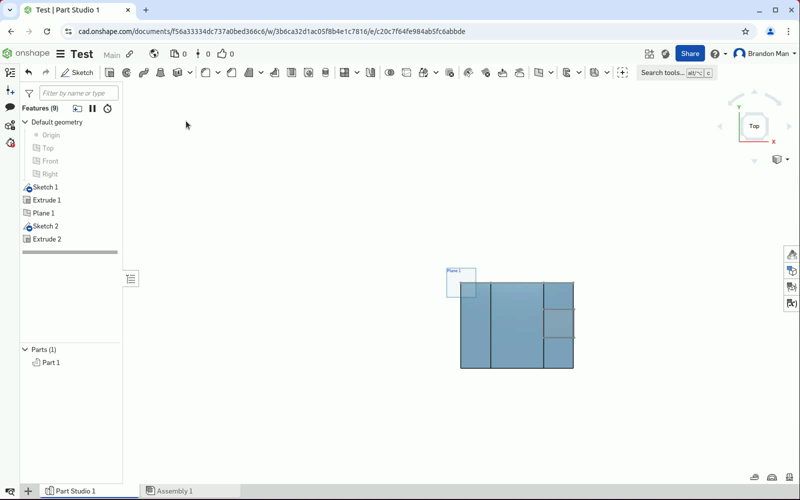
key(up, 3)
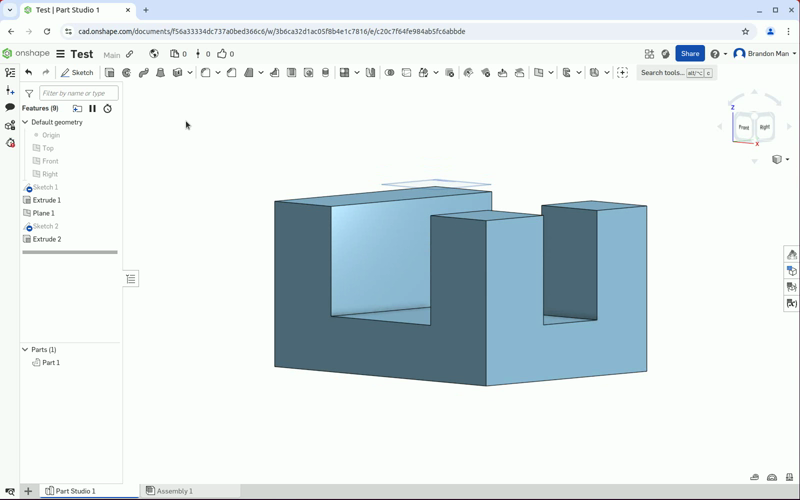
key(left, 3)
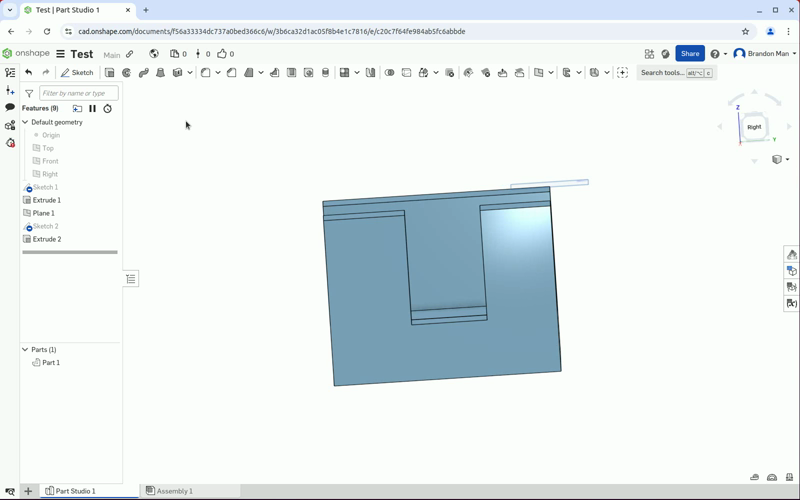
key(right, 3)
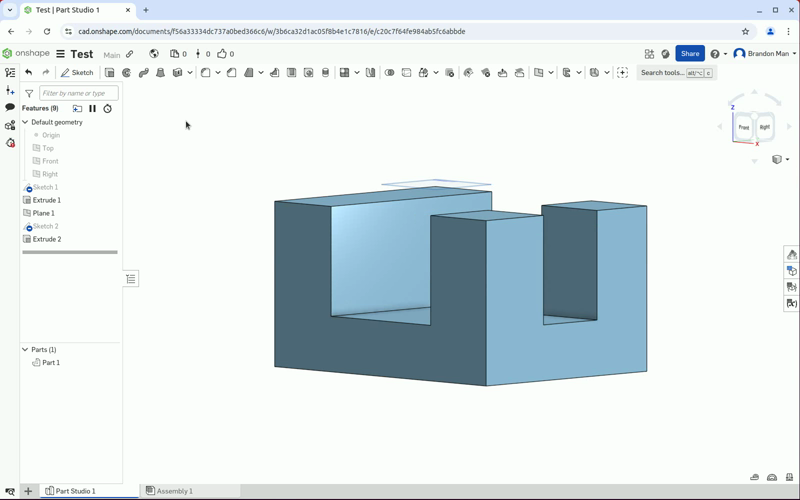
key(down, 3)
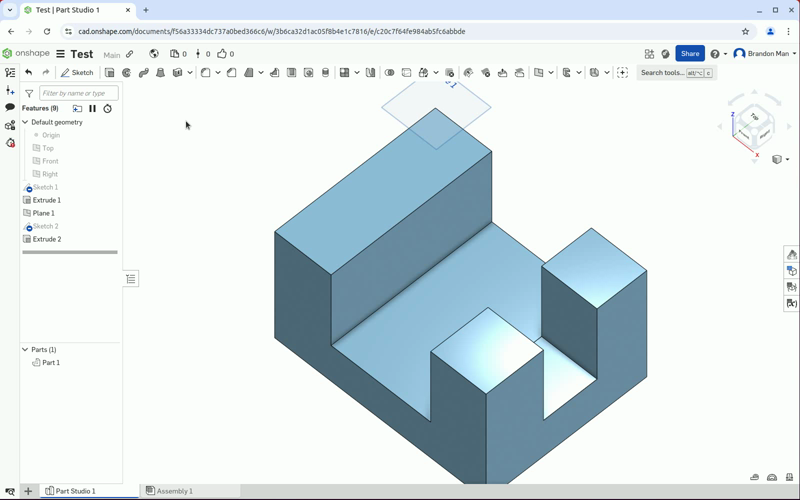
mouse_move(73, 189)
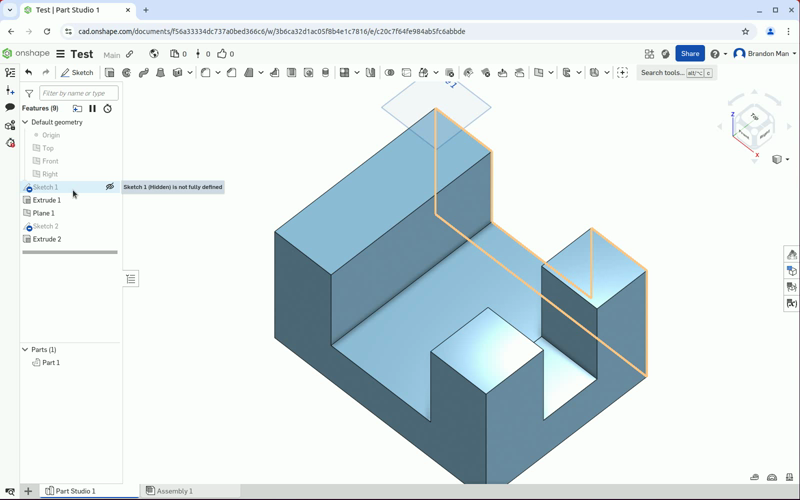
click(73, 189)